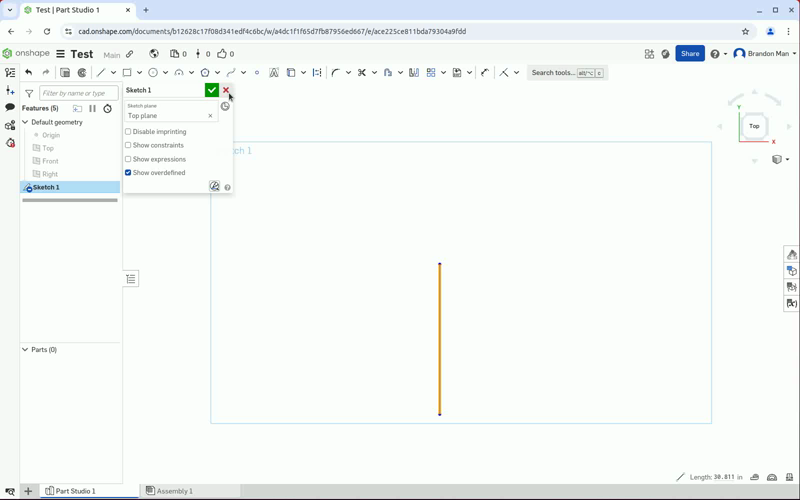
key(shift+h)
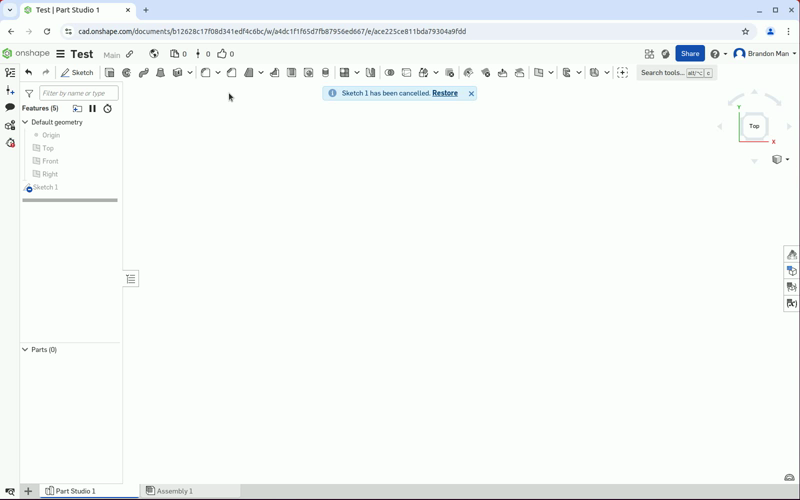
mouse_move(73, 352)
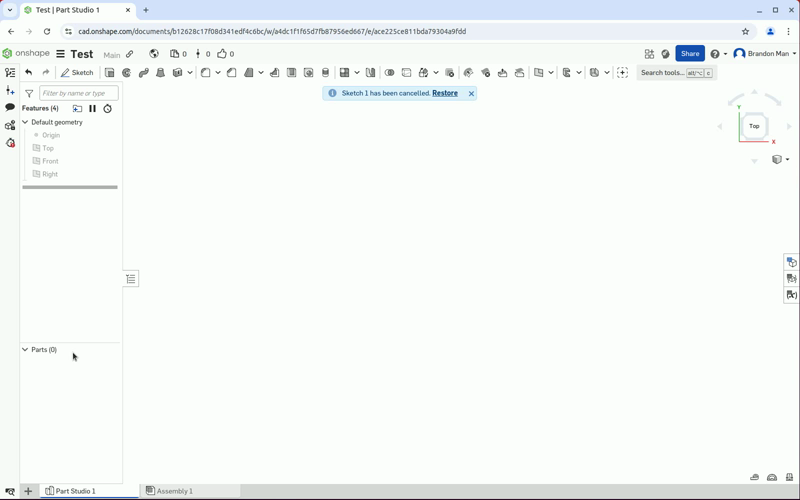
key(y)
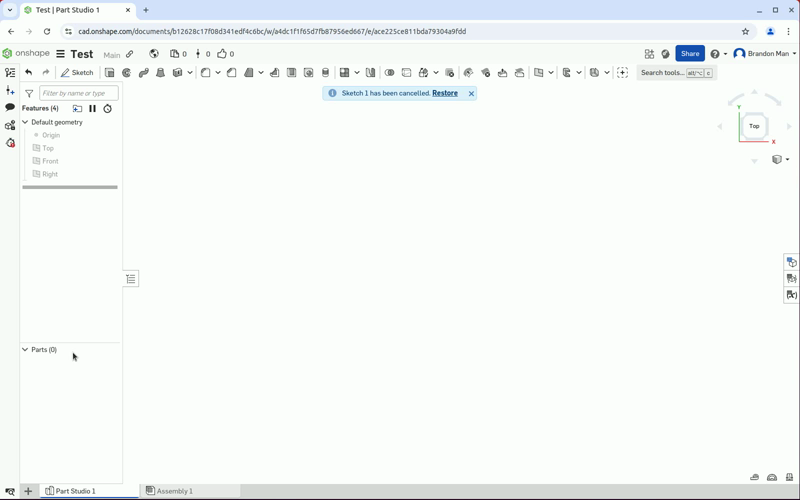
key(shift+p)
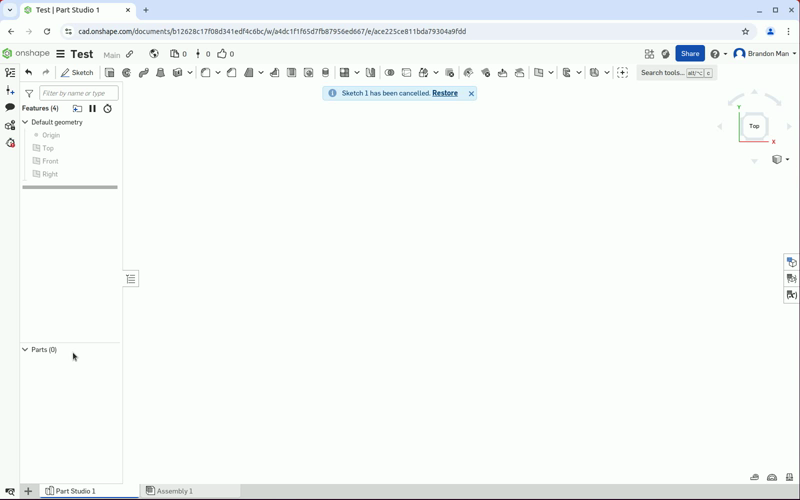
key(space)
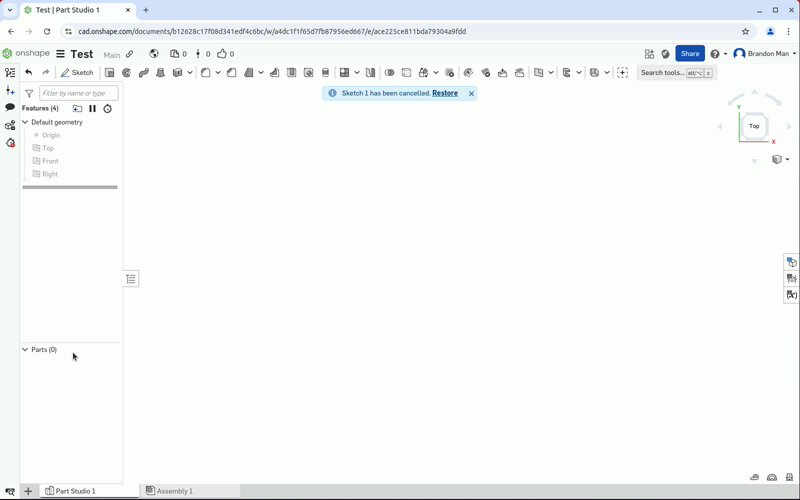
key_down(shift)
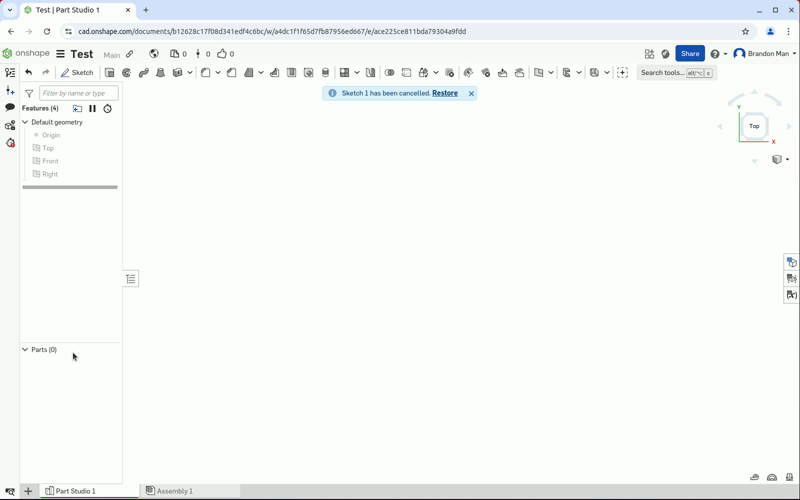
key(up)
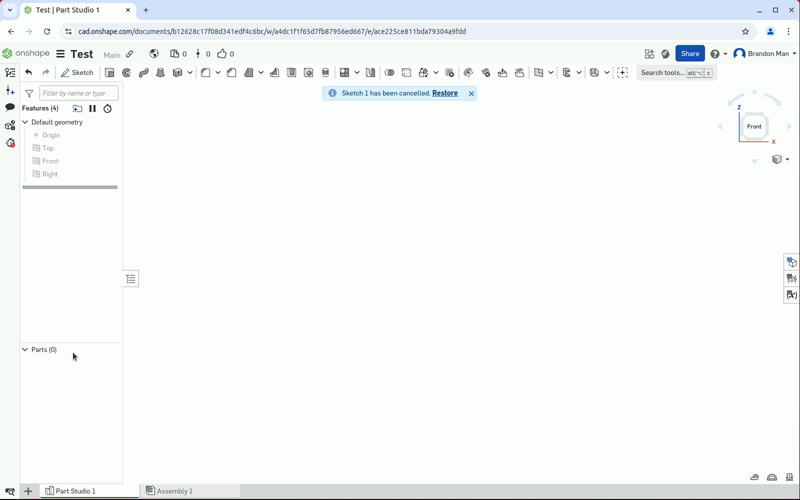
key_up(shift)
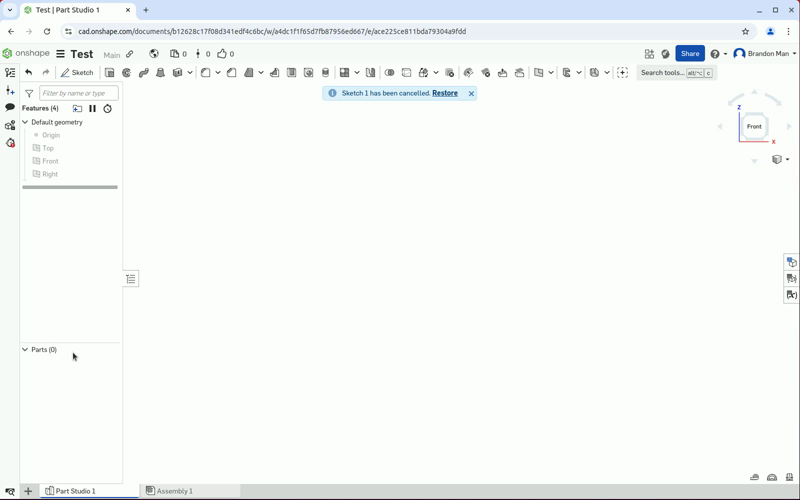
mouse_move(73, 352)
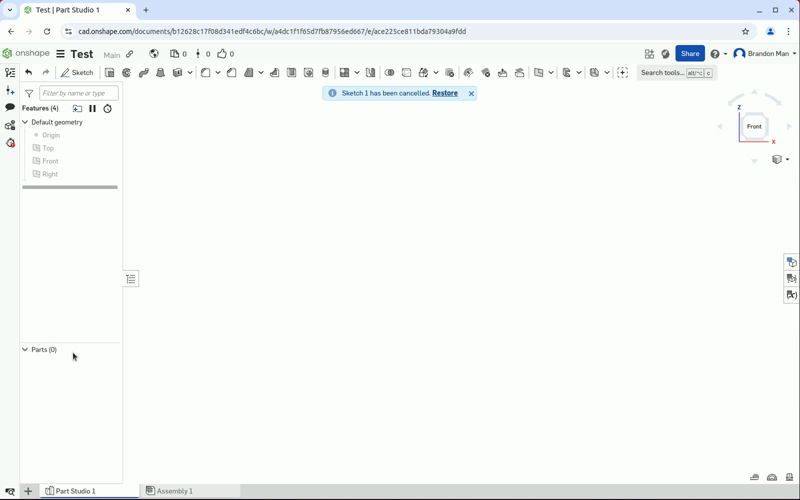
key(shift+y)
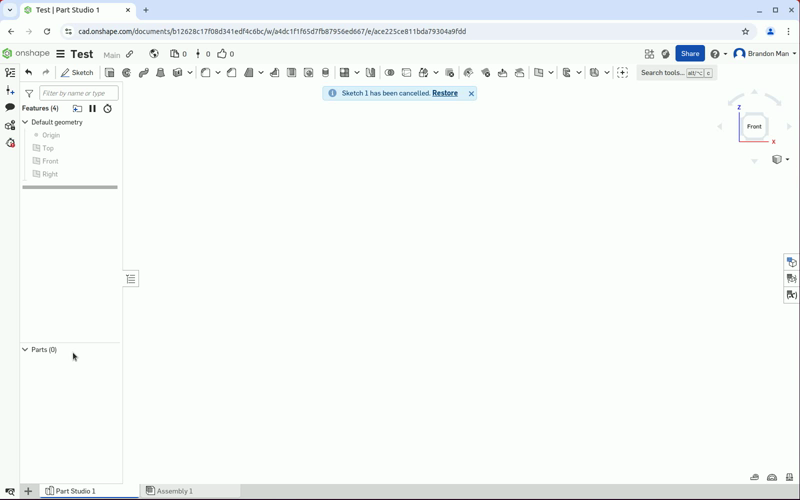
key(shift+s)
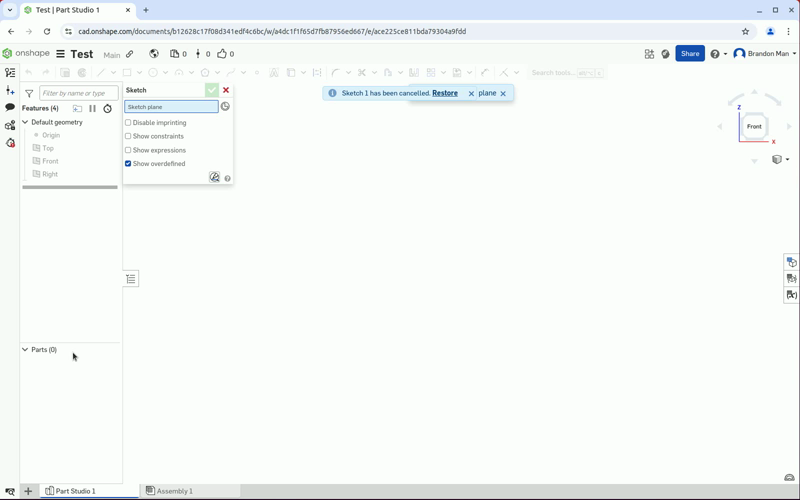
mouse_move(73, 163)
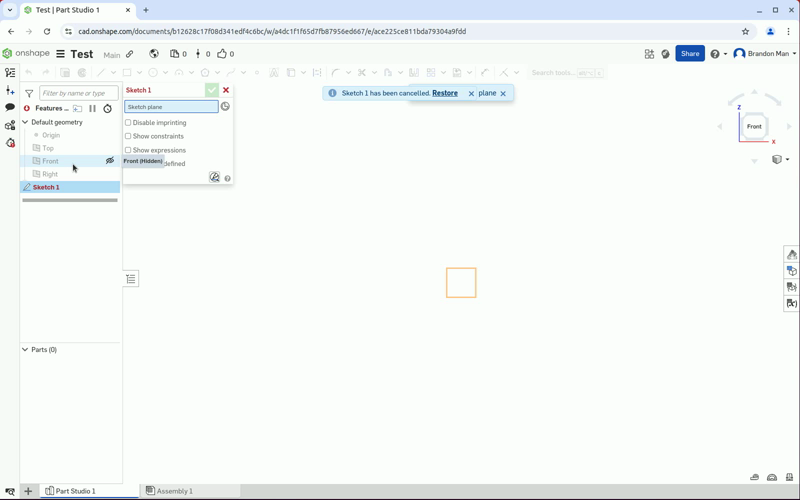
click(73, 163)
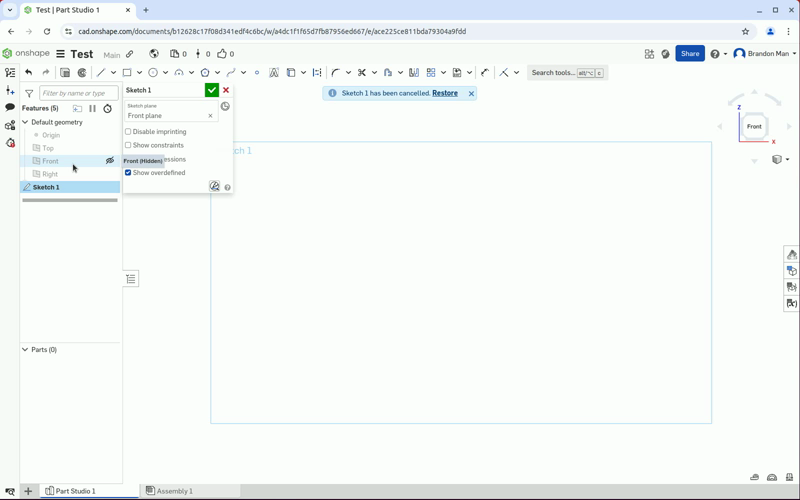
mouse_move(73, 352)
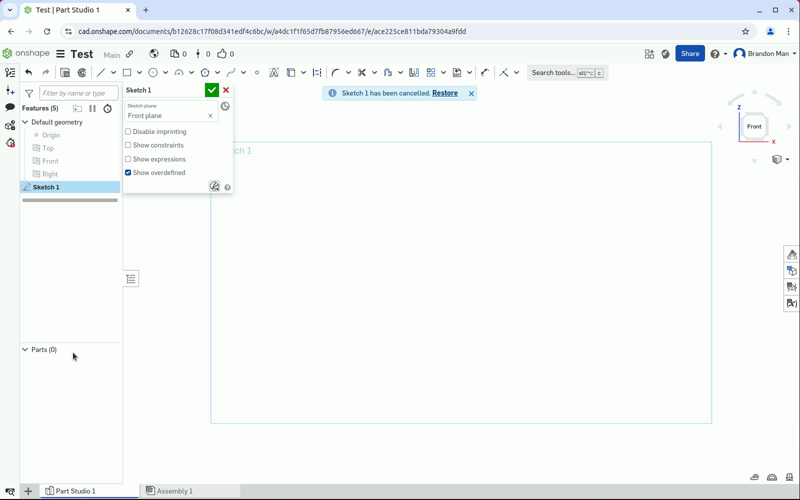
key(y)
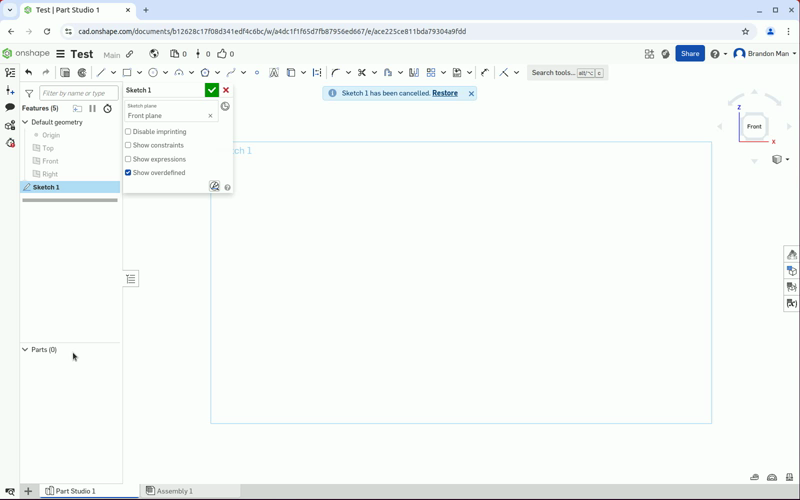
key(c)
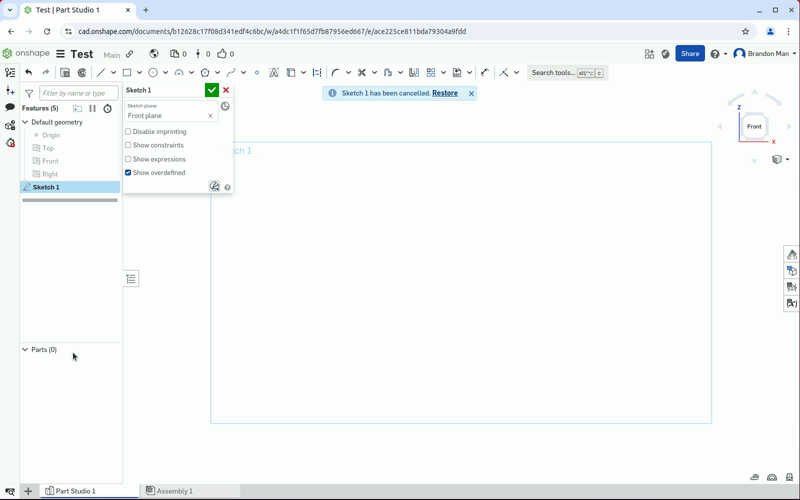
key_down(shift)
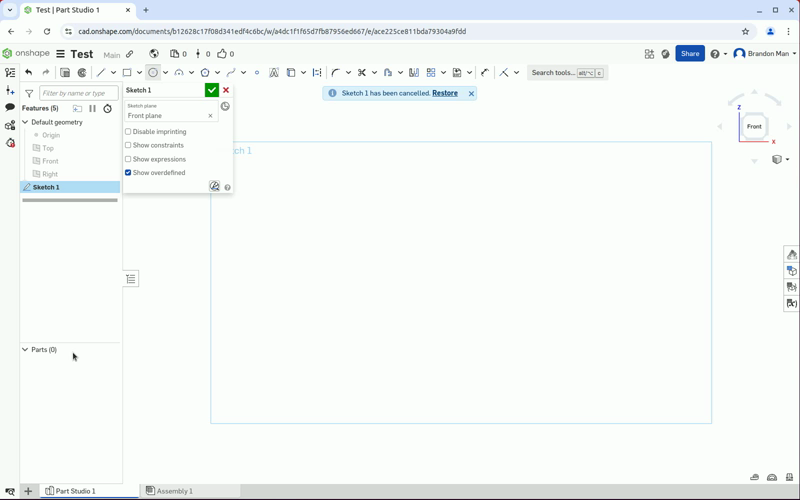
mouse_move(461, 282)
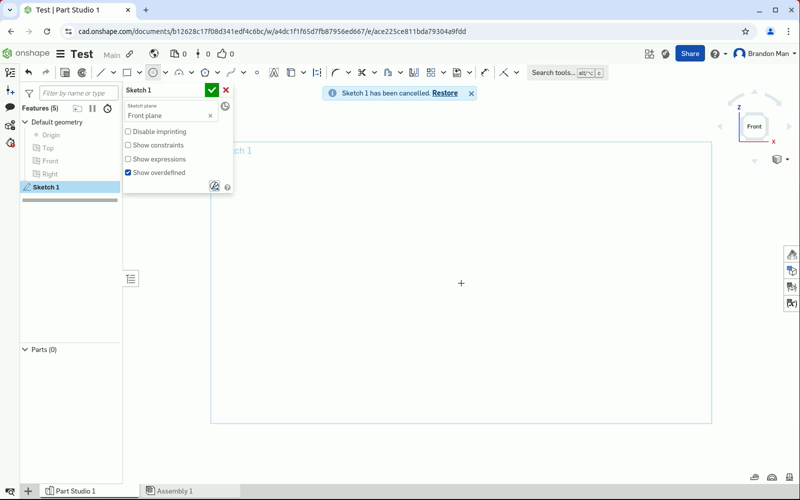
click(461, 282)
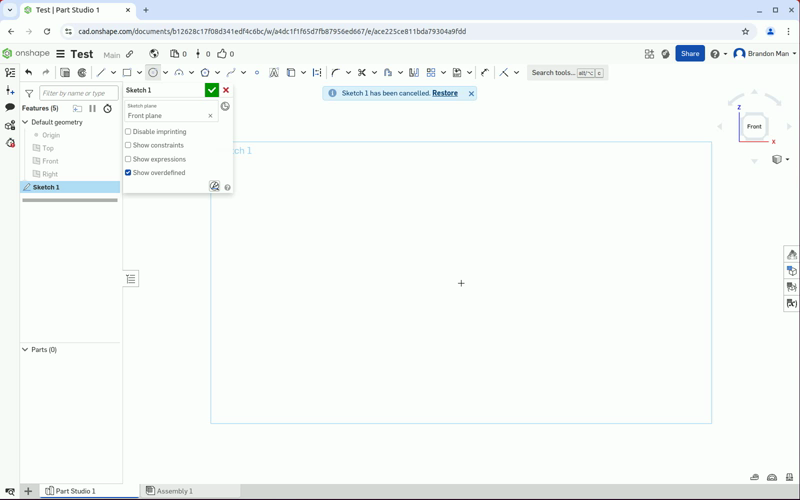
key_up(shift)
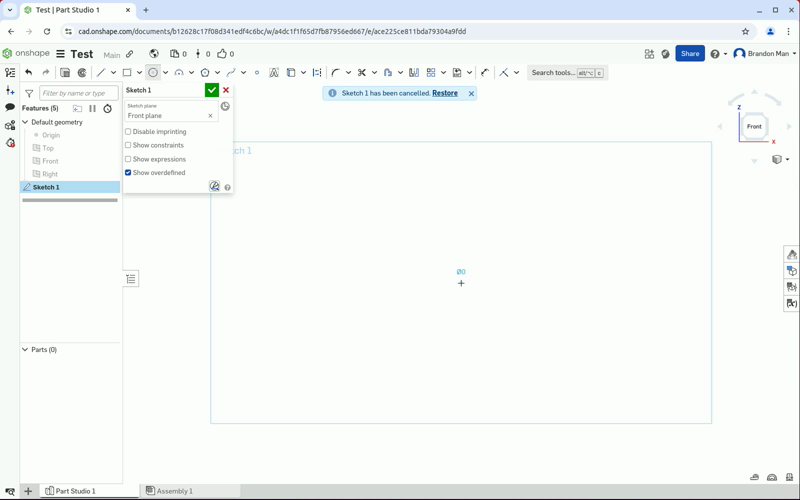
mouse_move(465, 282)
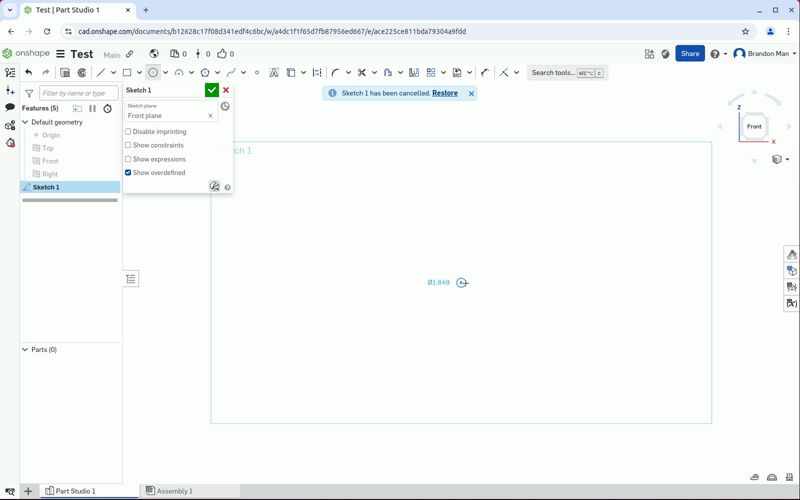
click(465, 282)
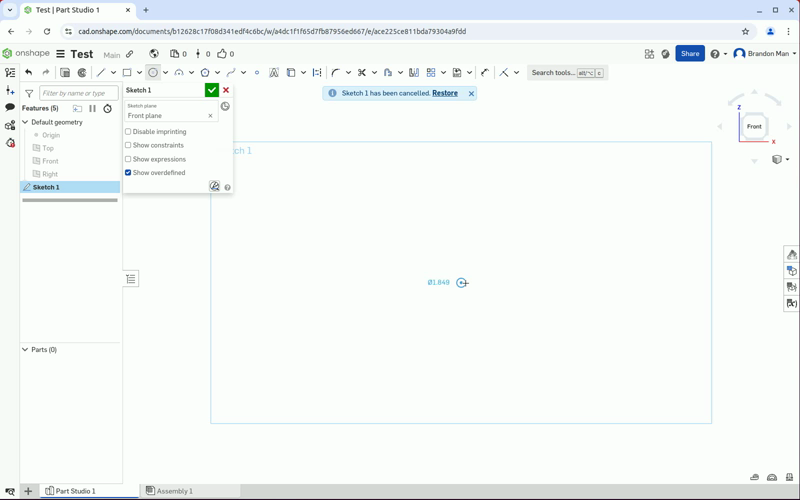
key(esc)
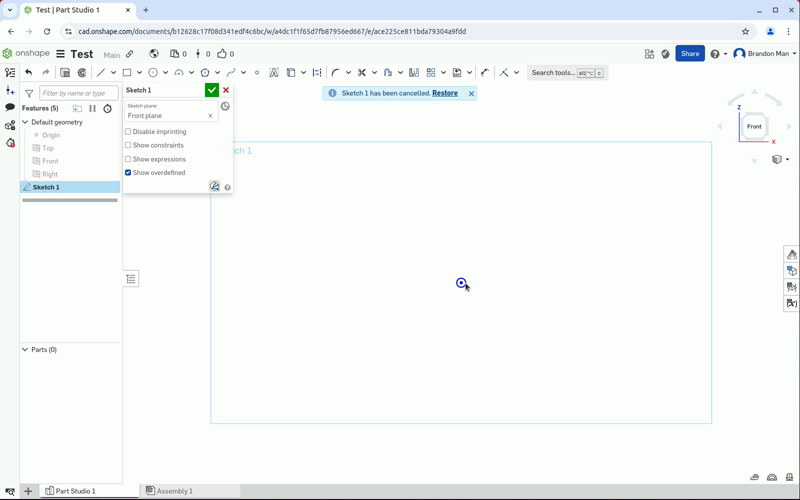
mouse_move(458, 279)
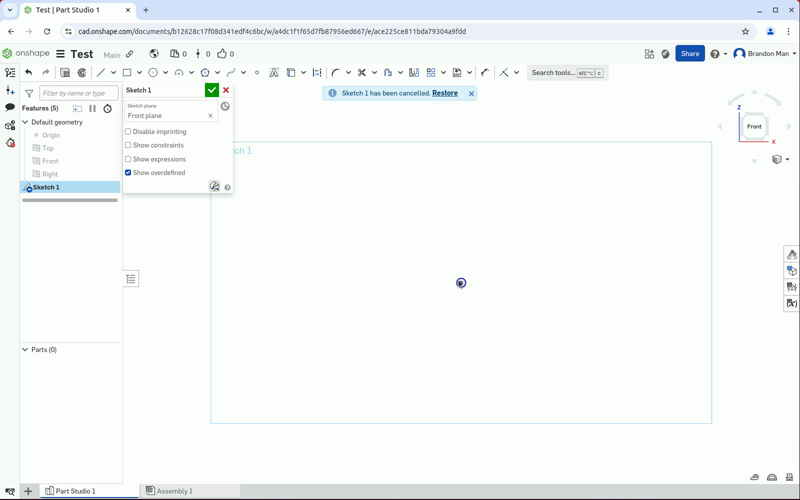
scroll(6)
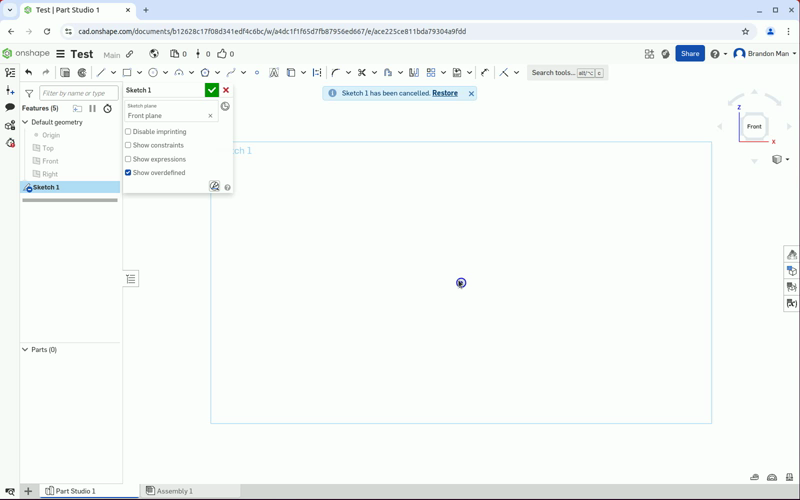
scroll(6)
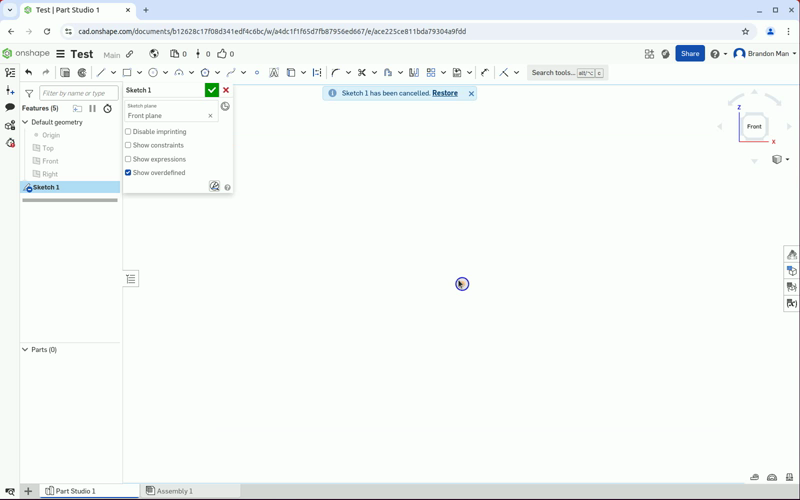
scroll(6)
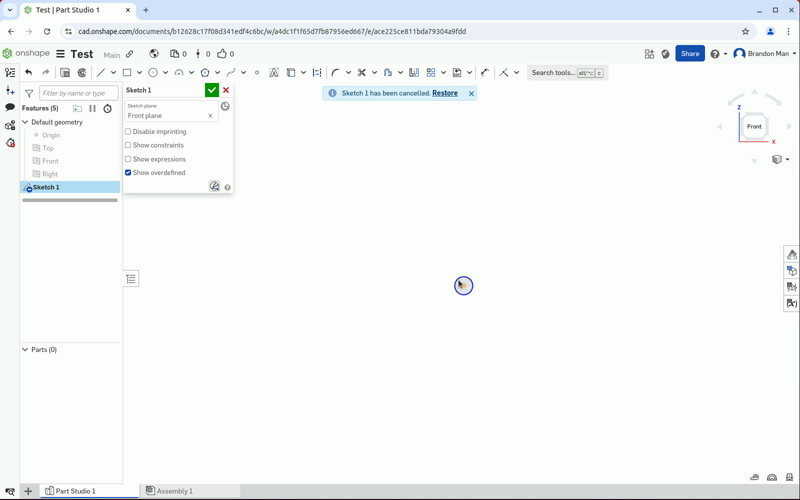
scroll(6)
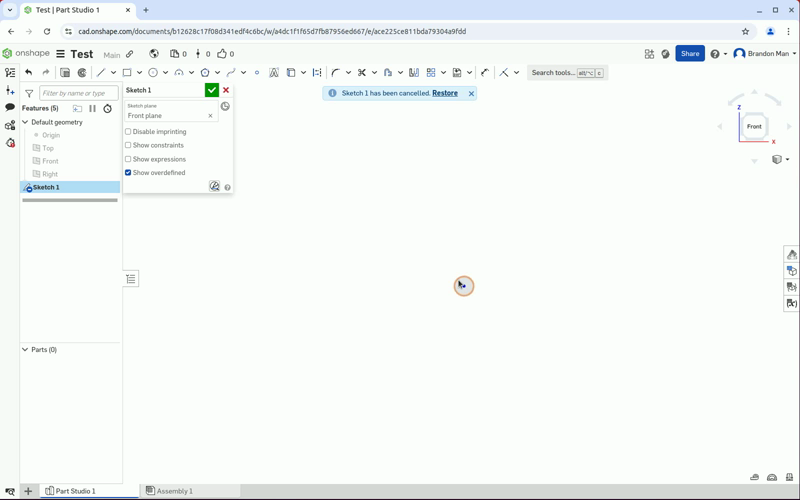
scroll(6)
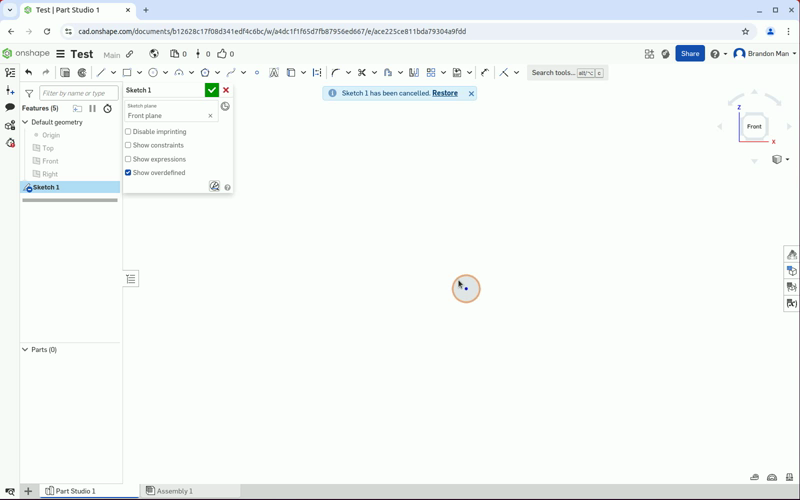
scroll(6)
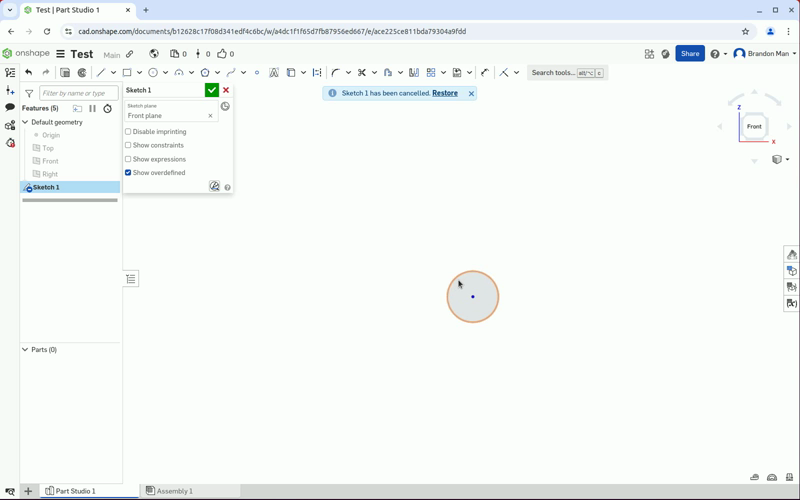
scroll(6)
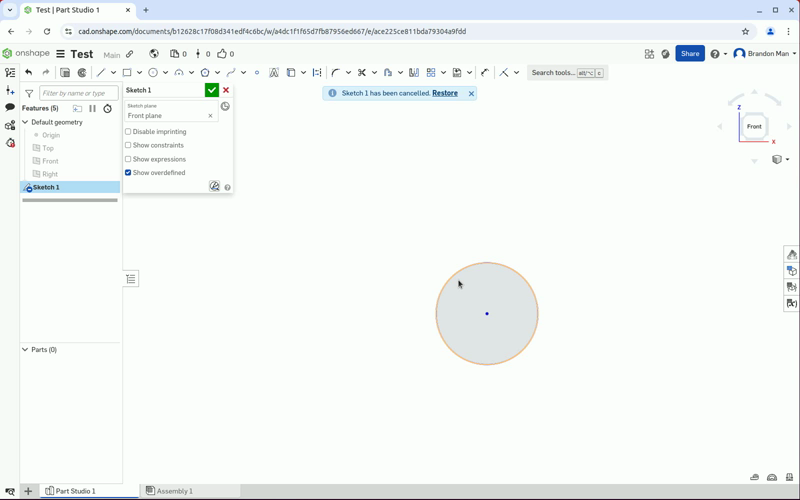
click(458, 279)
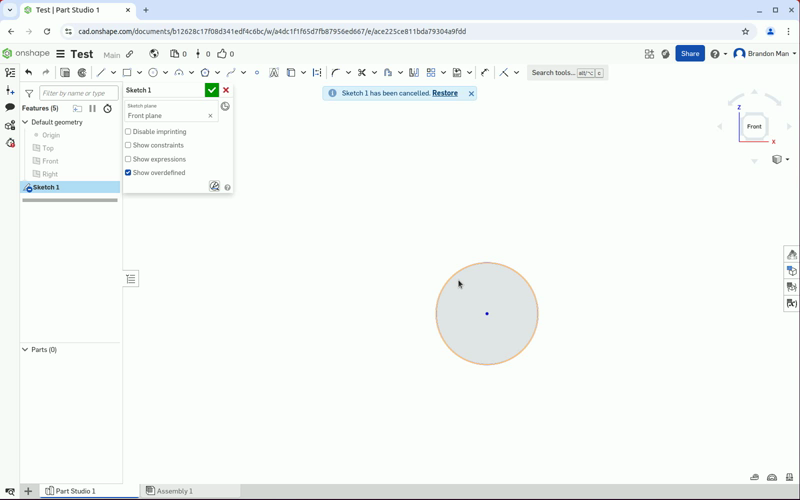
scroll(-6)
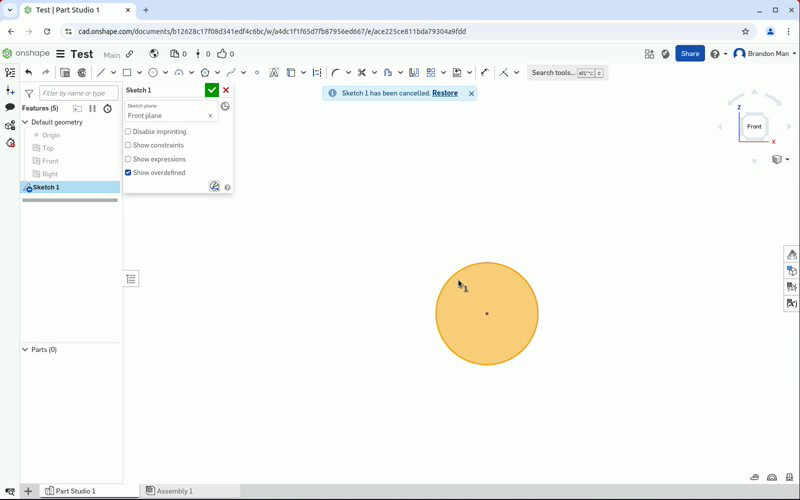
scroll(-6)
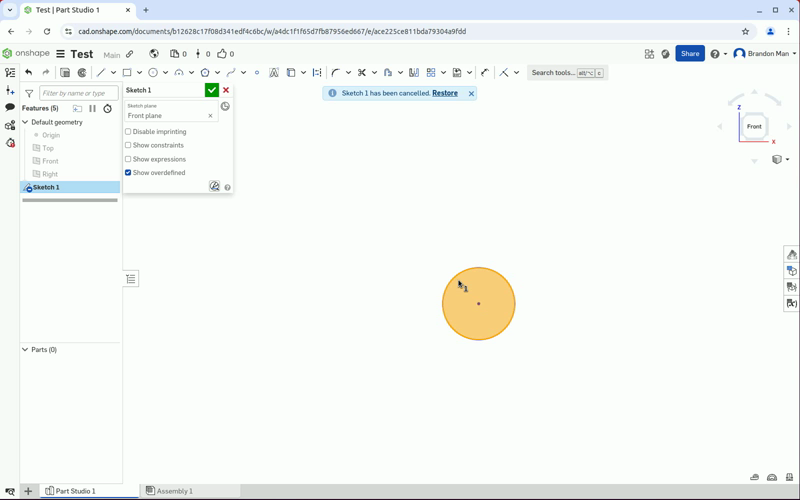
scroll(-6)
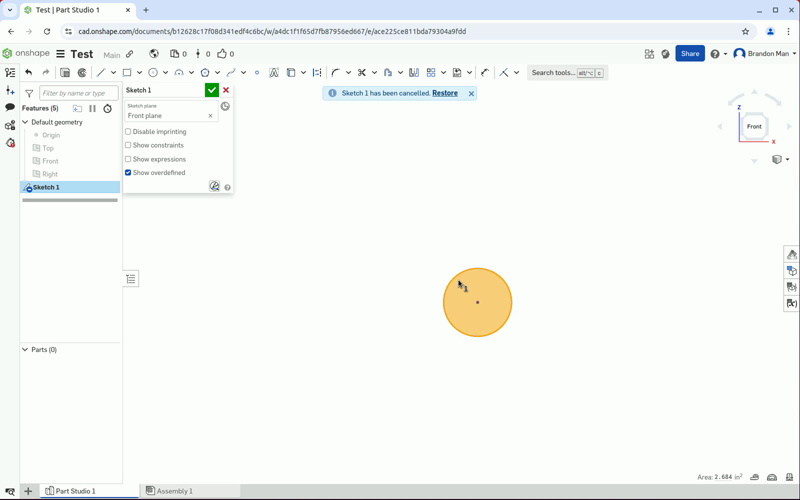
scroll(-6)
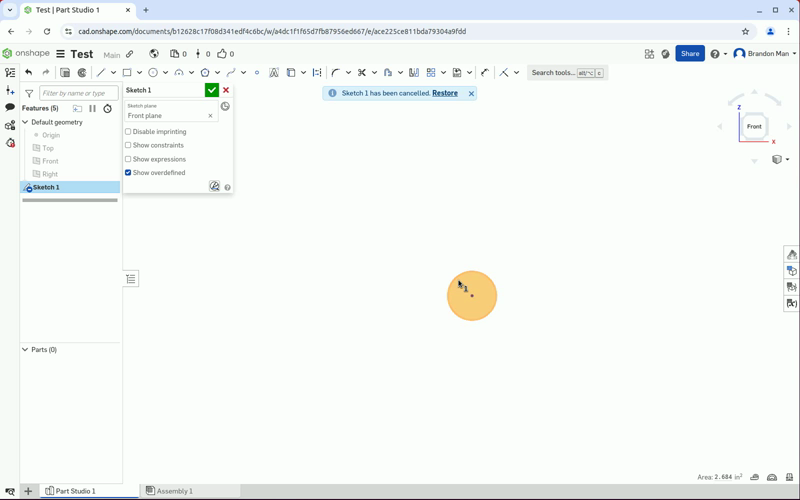
scroll(-6)
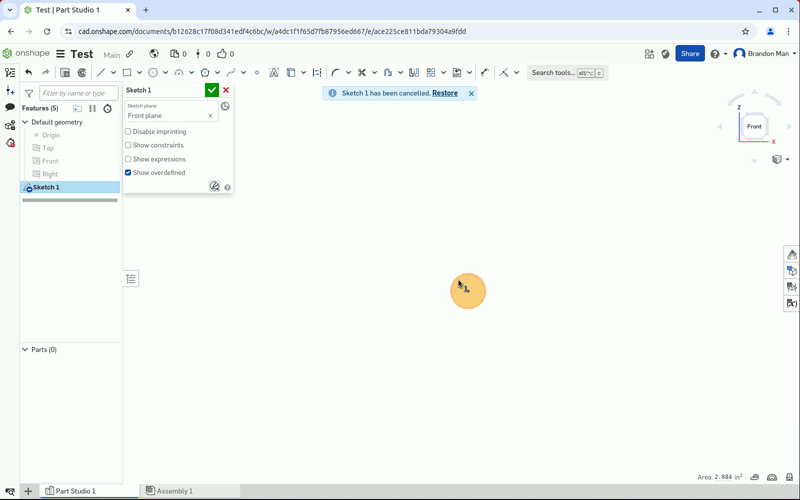
scroll(-6)
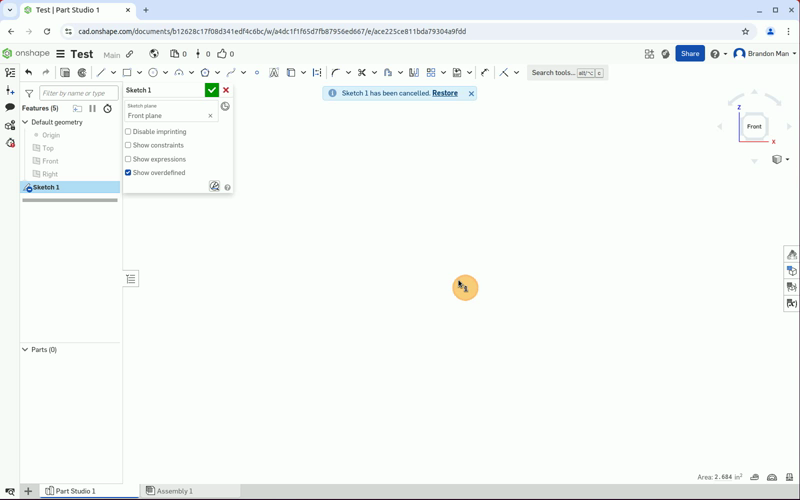
scroll(-6)
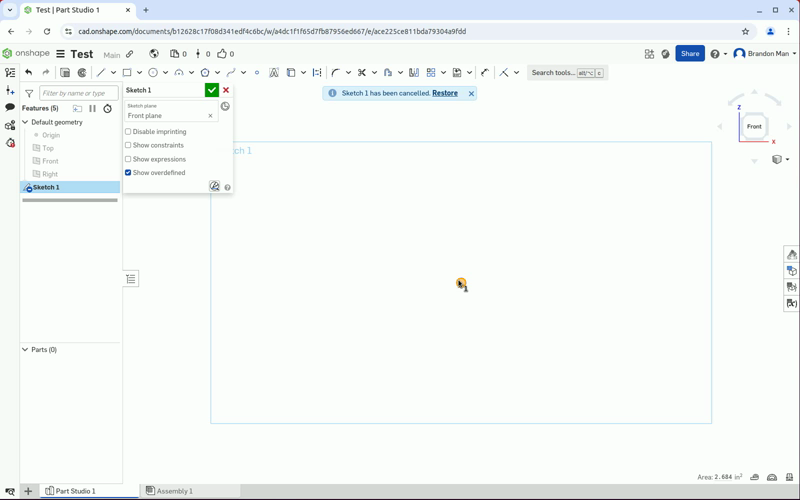
mouse_move(73, 352)
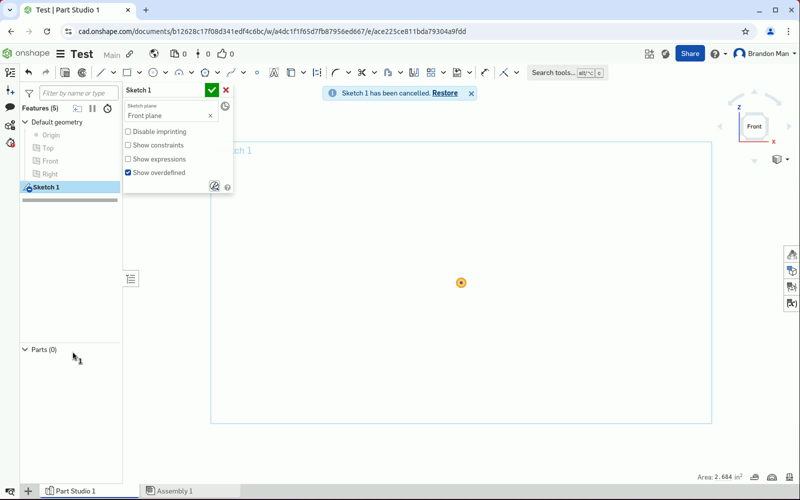
key(shift+y)
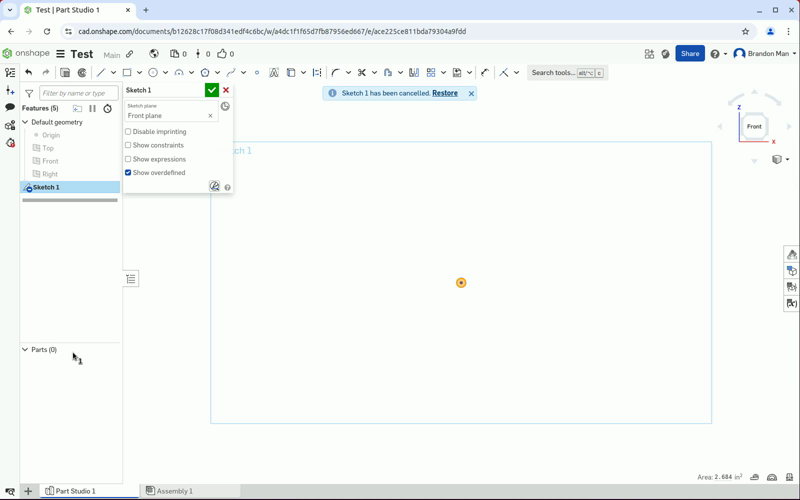
key(shift+e)
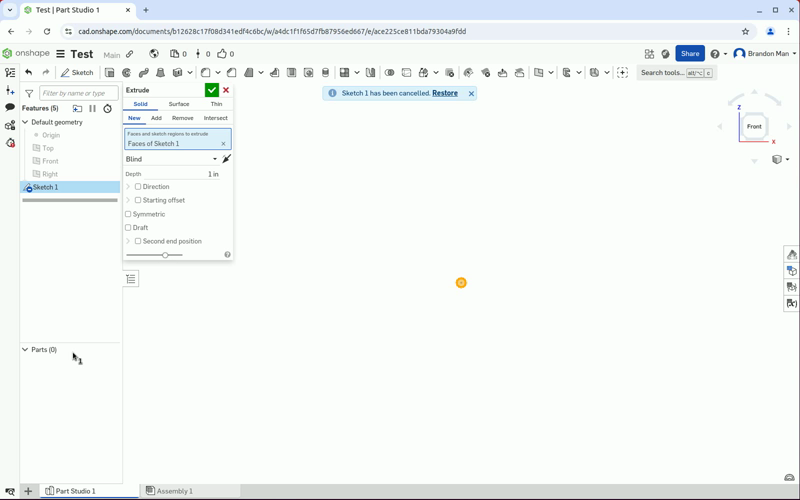
mouse_move(143, 106)
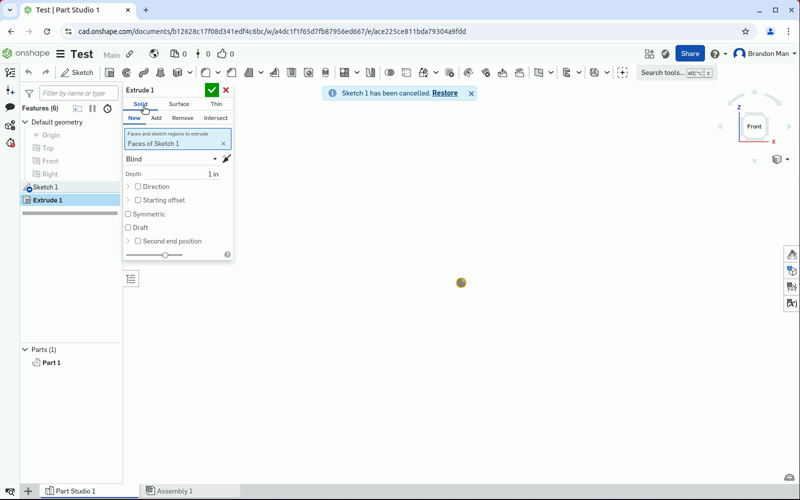
click(143, 106)
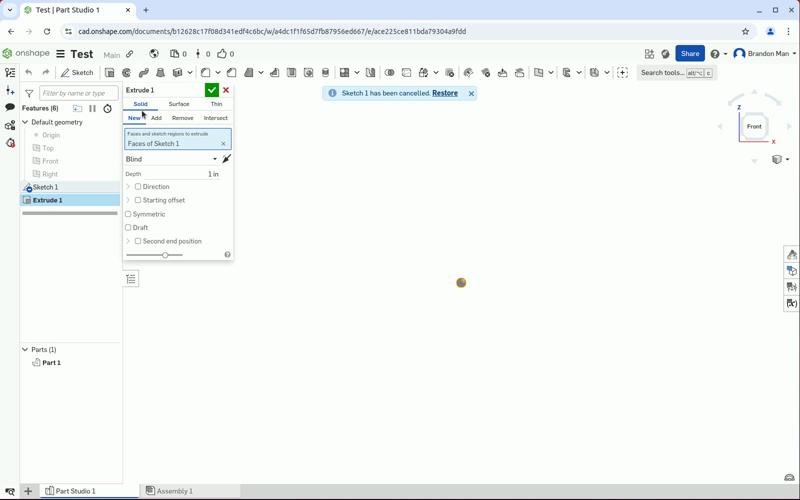
mouse_move(137, 120)
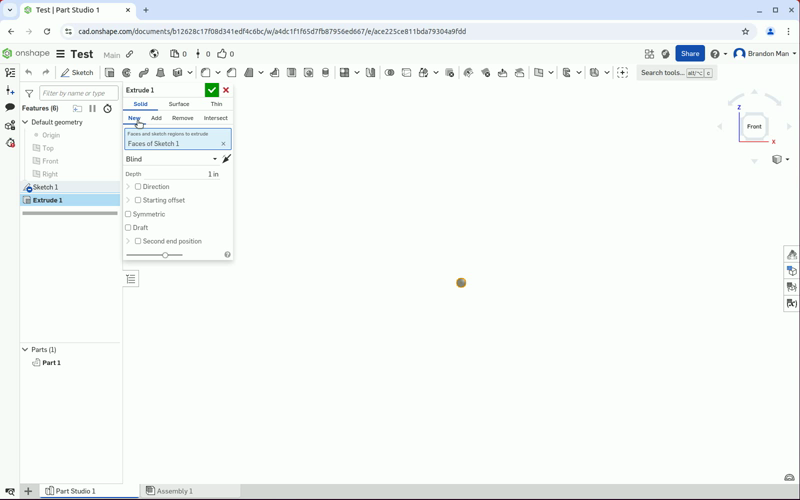
click(137, 120)
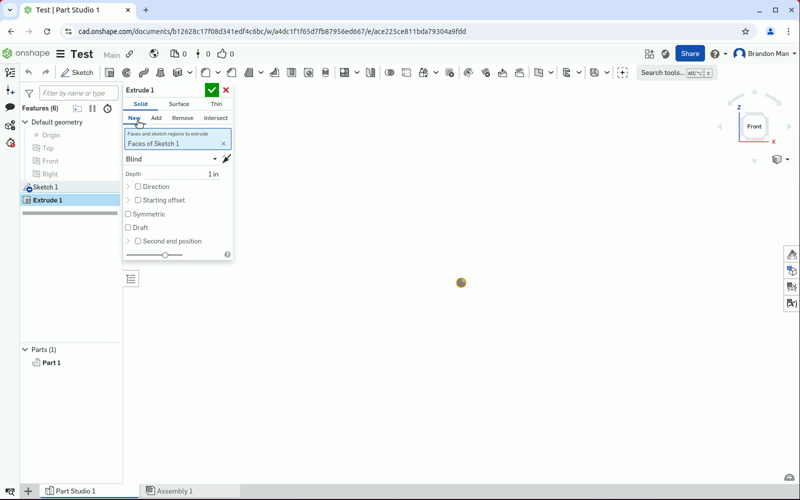
key(tab, 4)
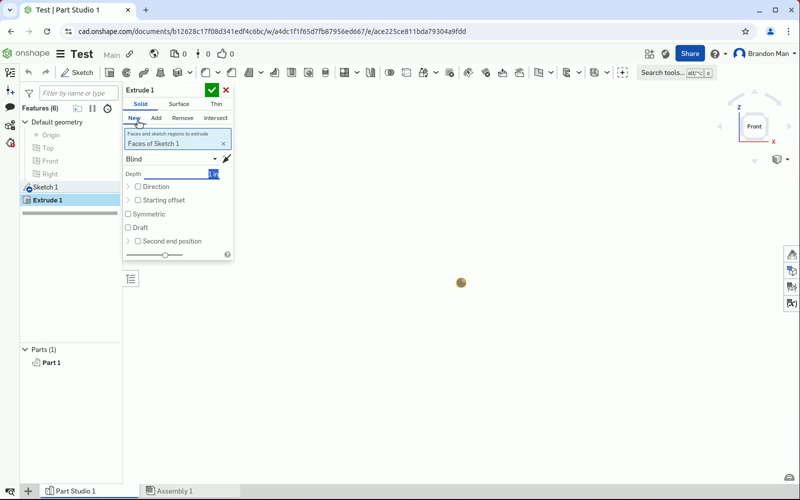
text(46.216)
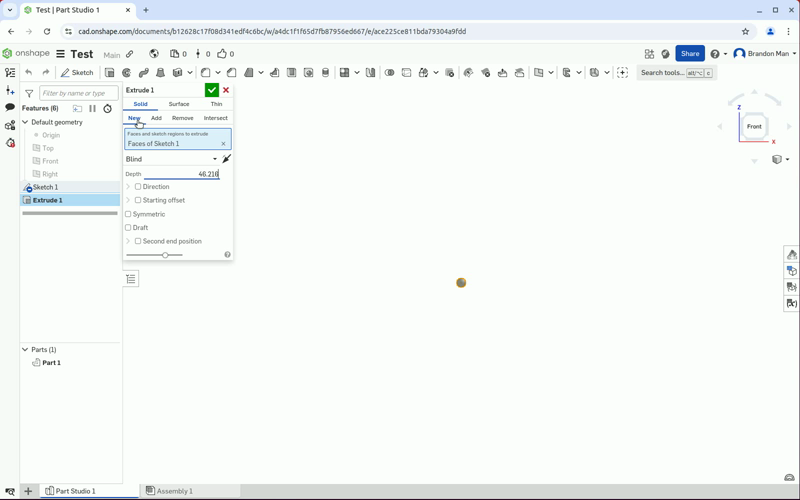
key(tab, 3)
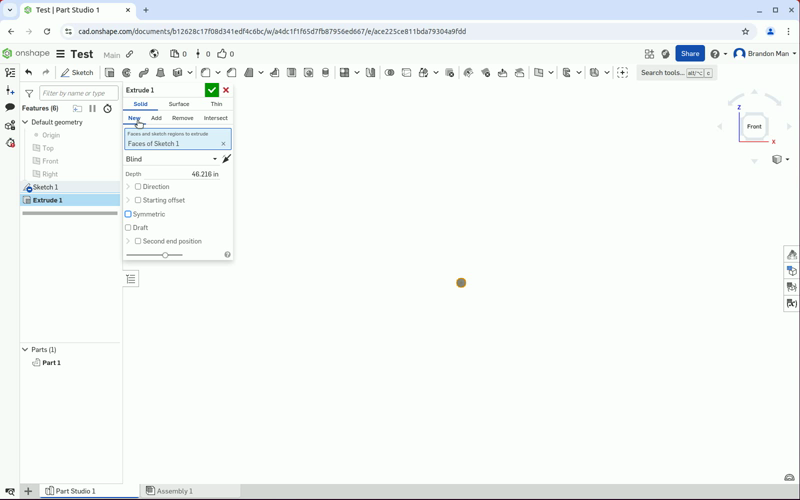
key(space)
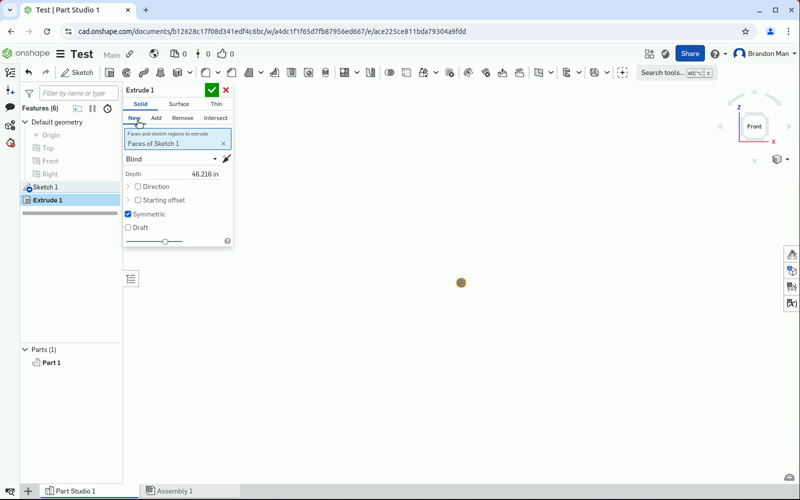
key(enter)
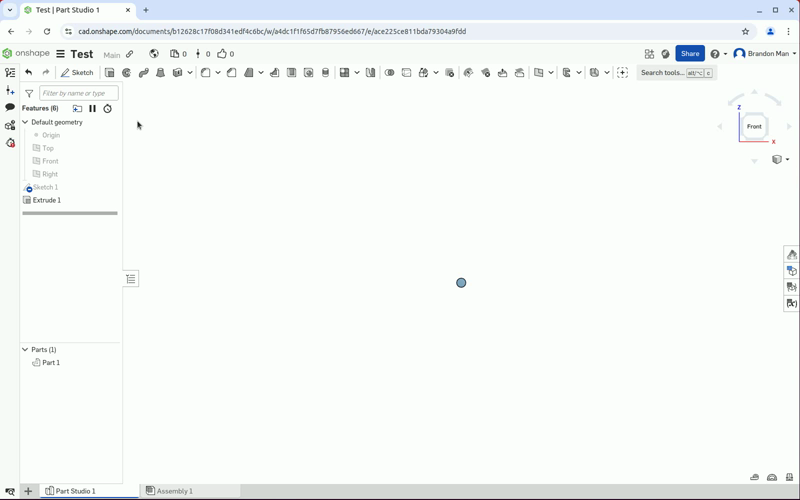
key(shift+h)
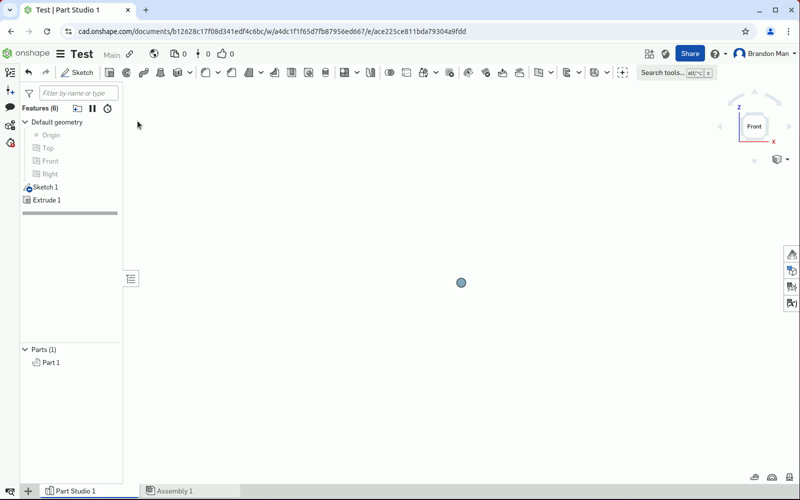
key(shift+h)
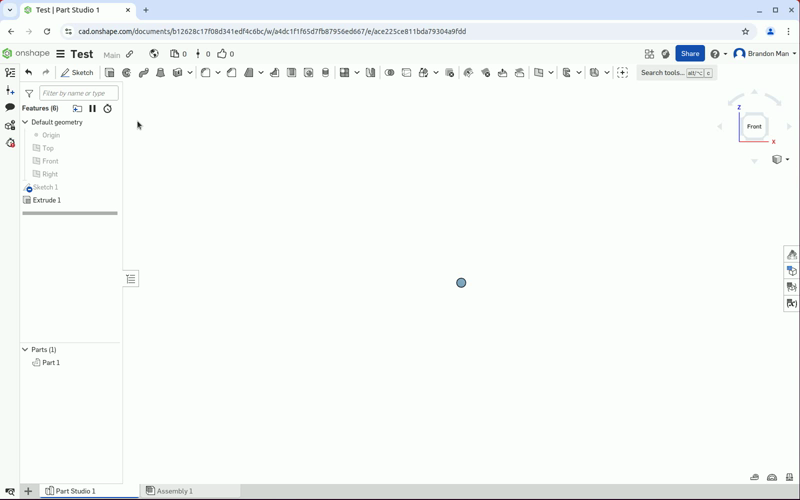
mouse_move(73, 189)
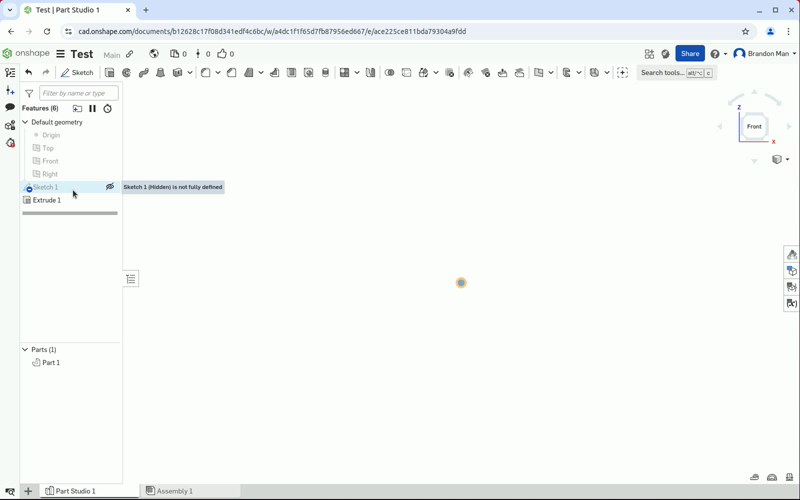
click(73, 189)
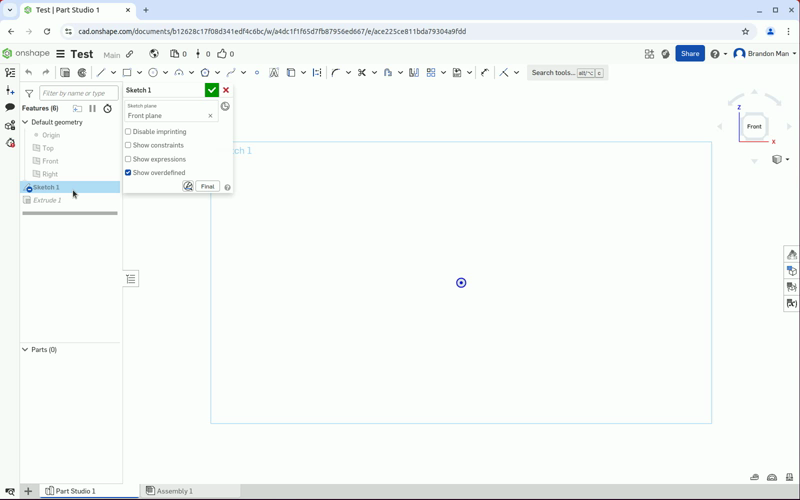
mouse_move(229, 92)
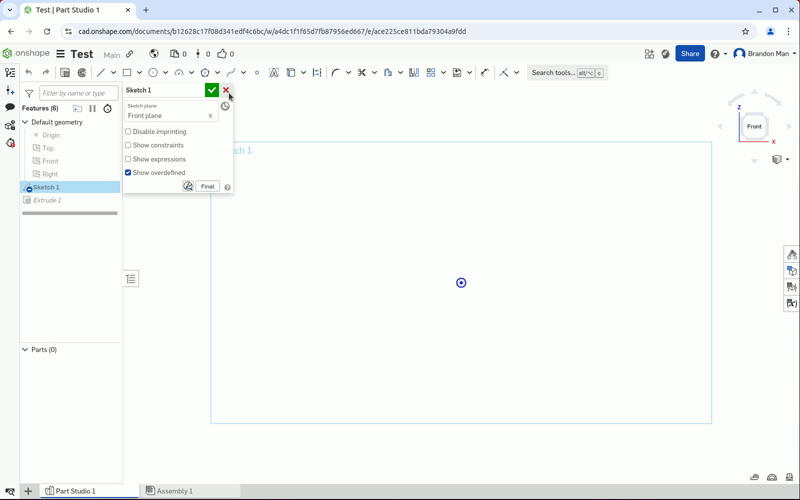
click(229, 92)
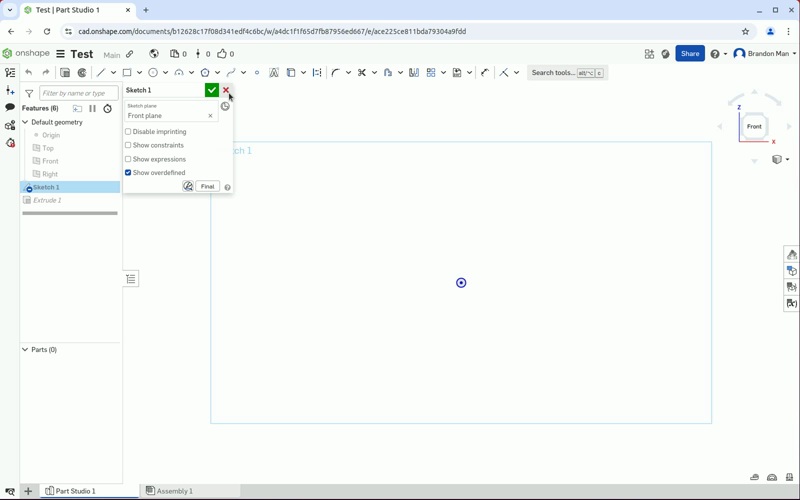
key(shift+s)
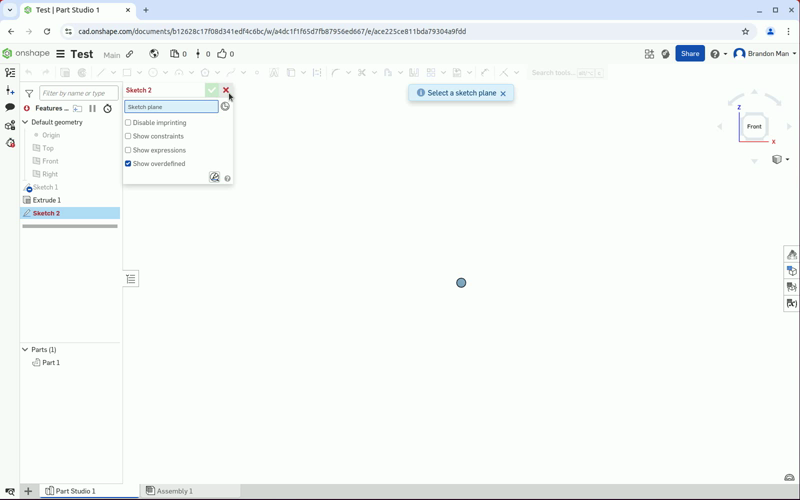
mouse_move(73, 163)
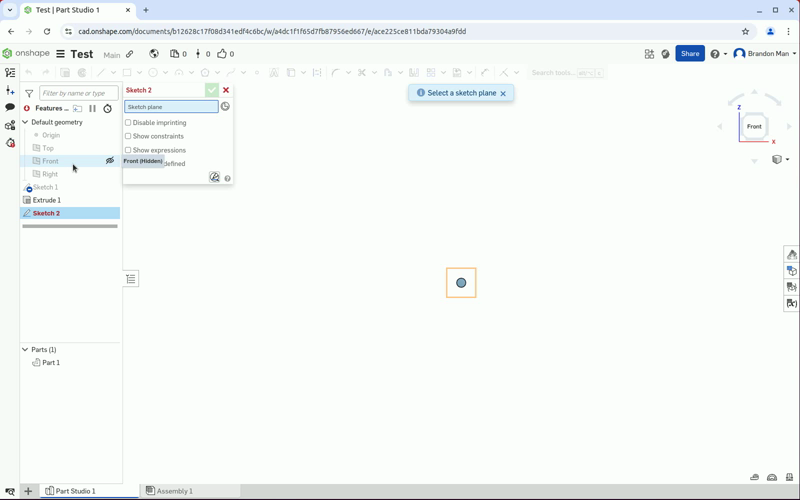
click(73, 163)
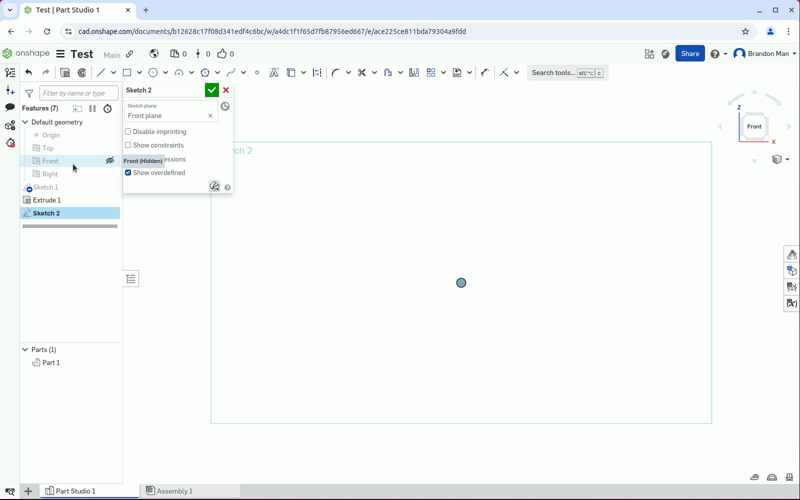
mouse_move(73, 352)
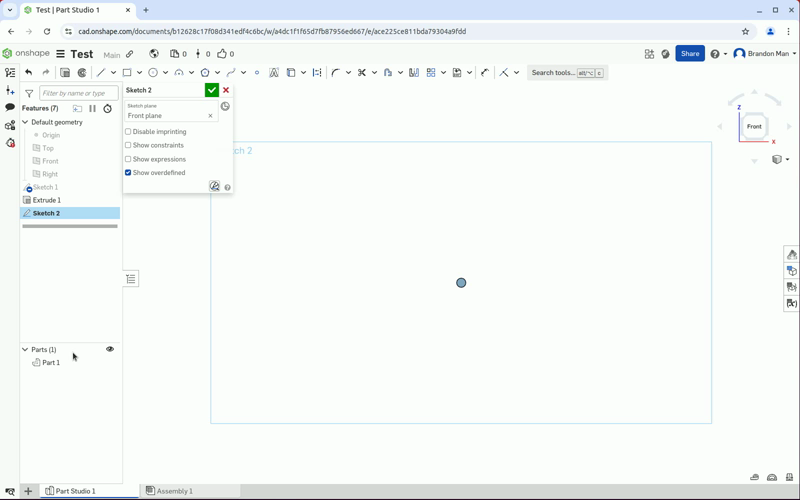
key(y)
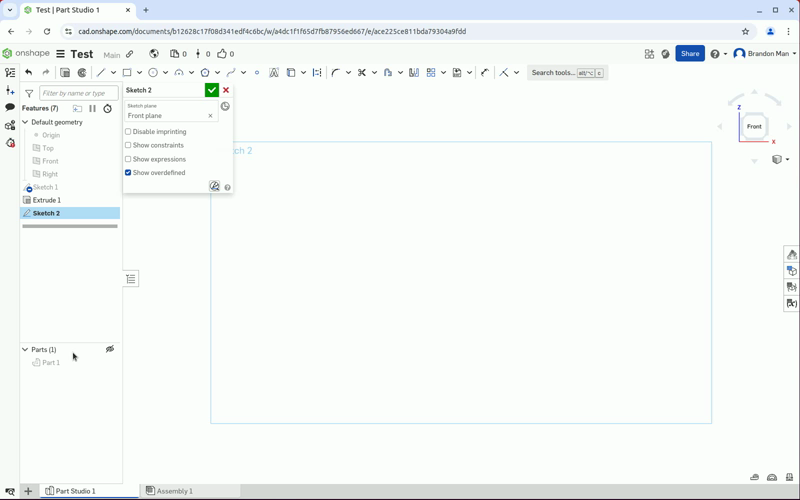
key(c)
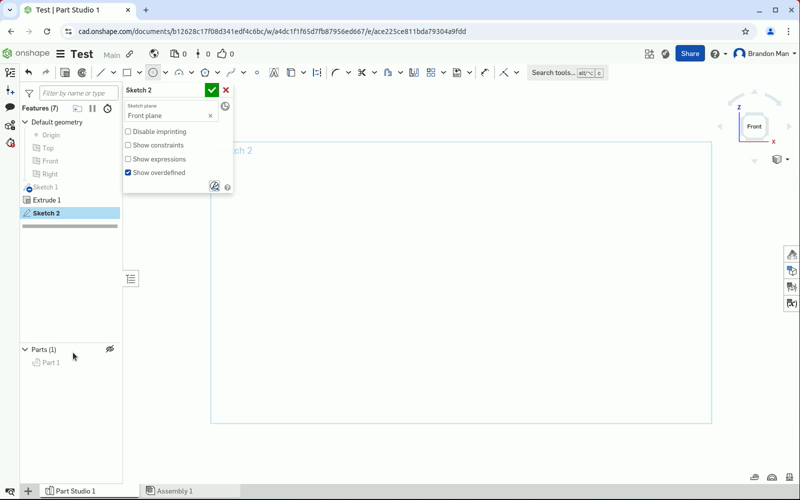
key_down(shift)
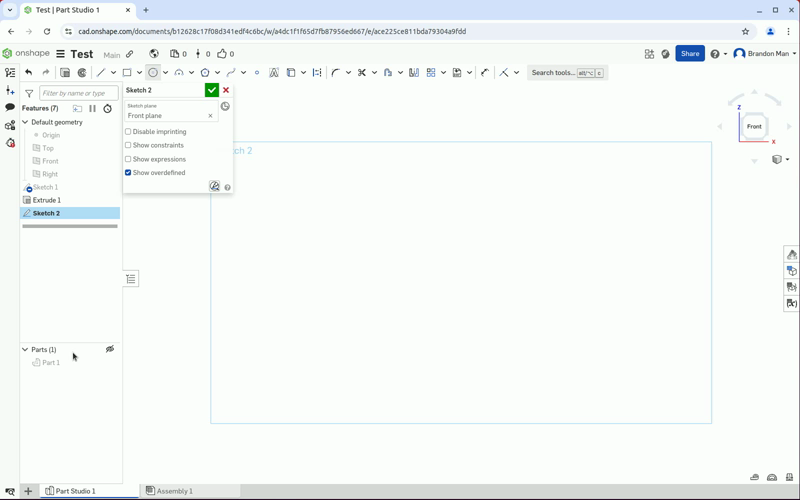
mouse_move(453, 265)
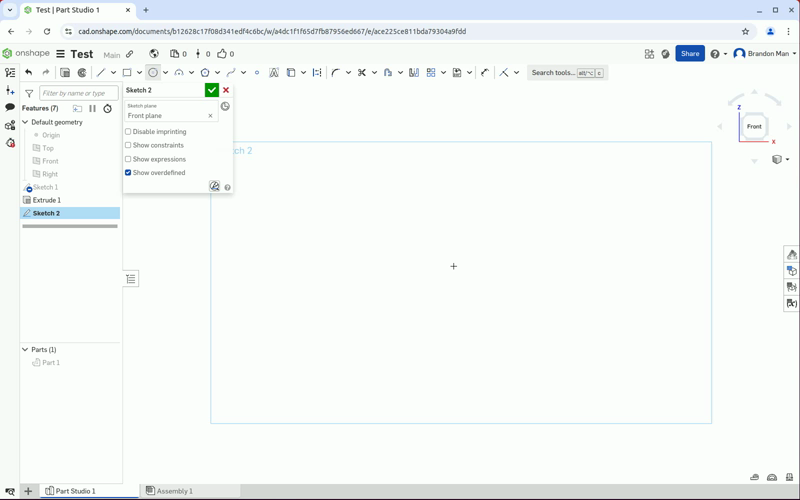
click(453, 265)
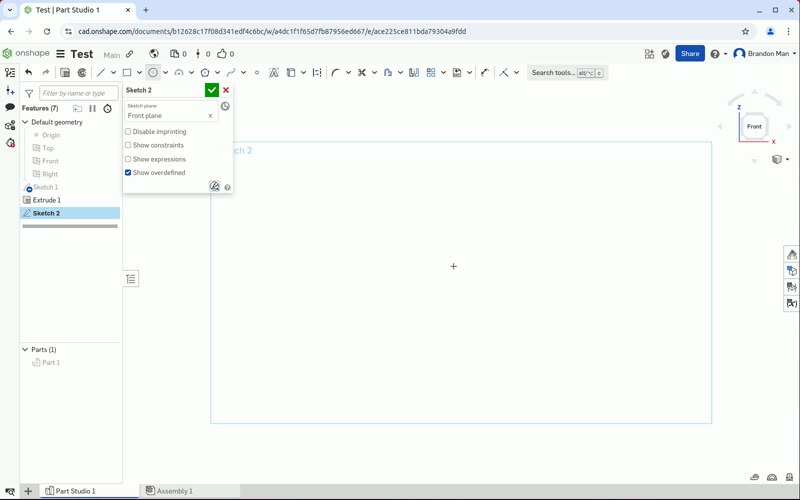
key_up(shift)
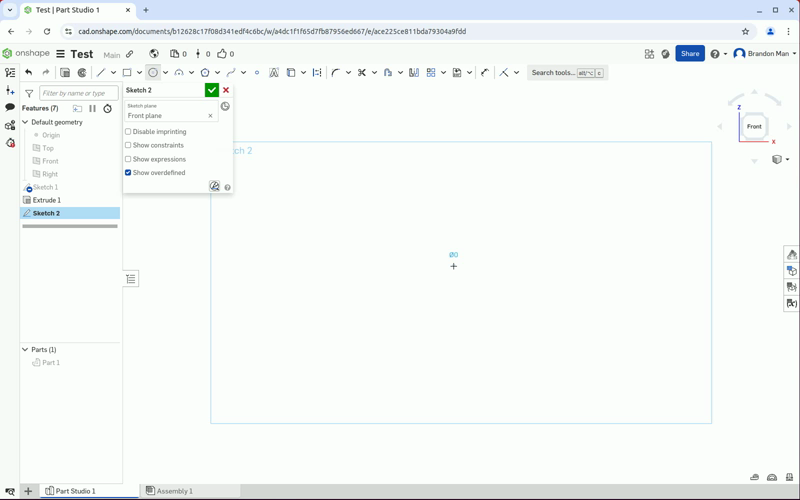
mouse_move(461, 265)
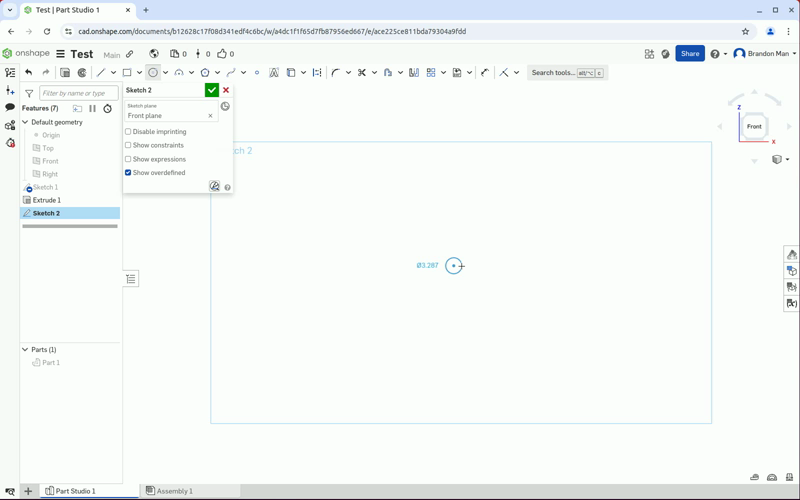
click(461, 265)
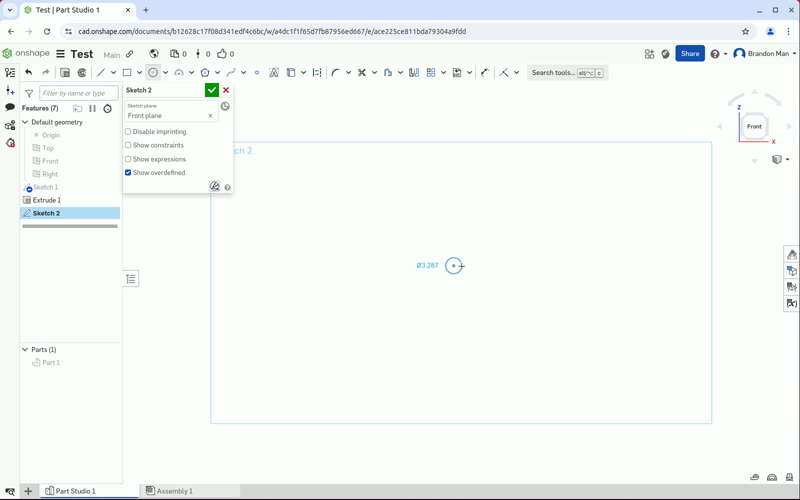
key(esc)
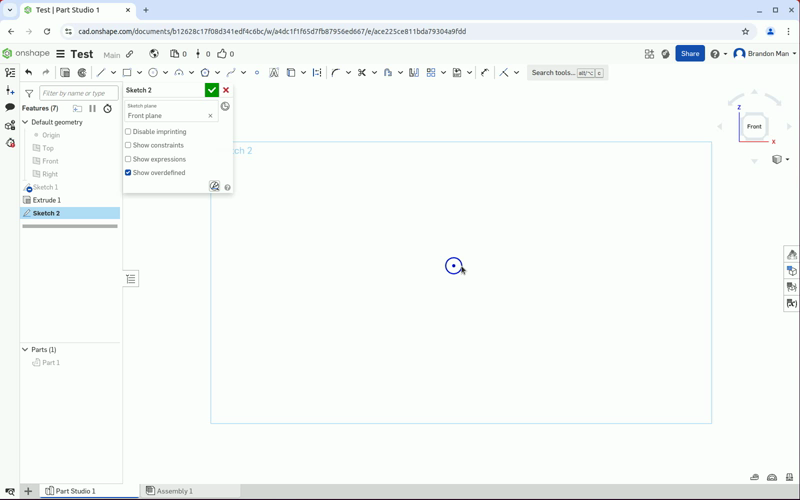
mouse_move(452, 269)
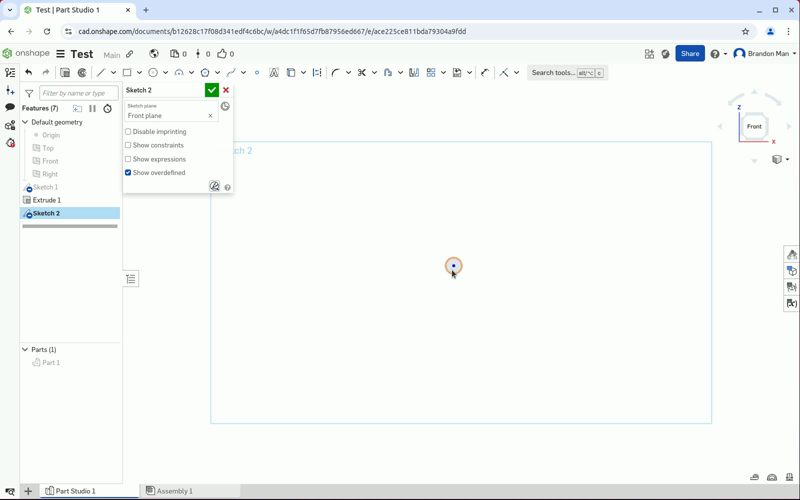
scroll(6)
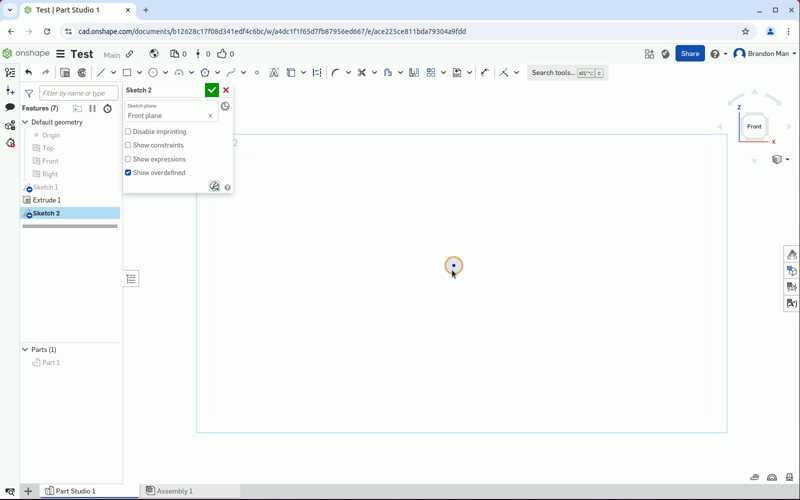
scroll(6)
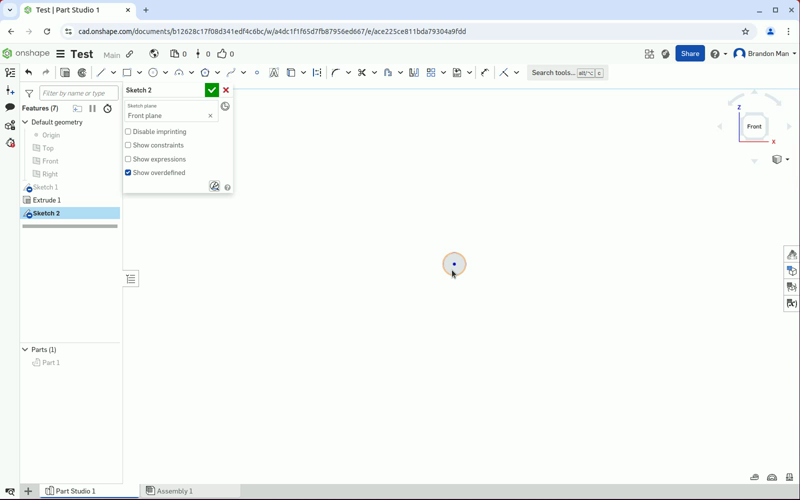
scroll(6)
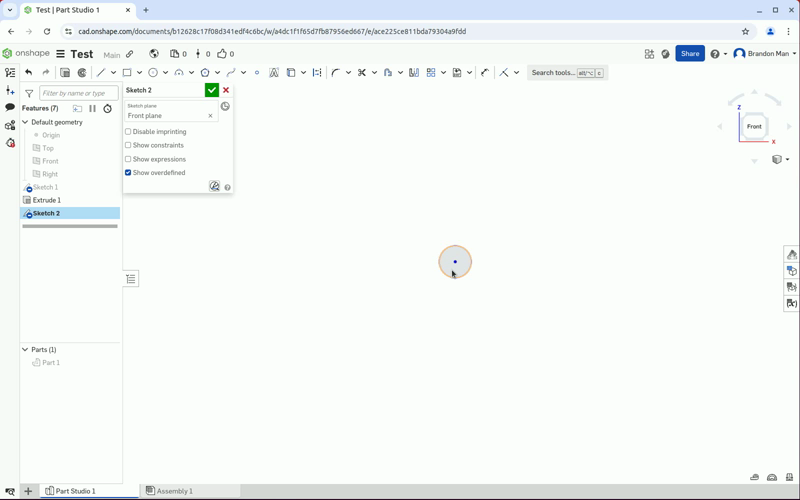
scroll(6)
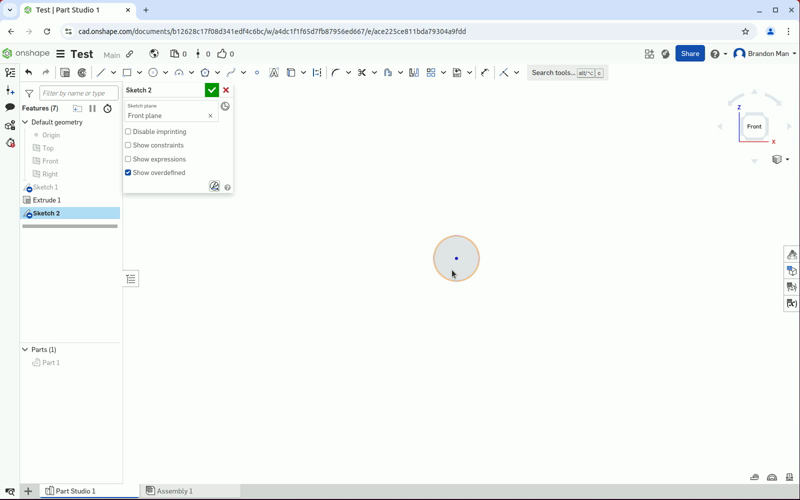
scroll(6)
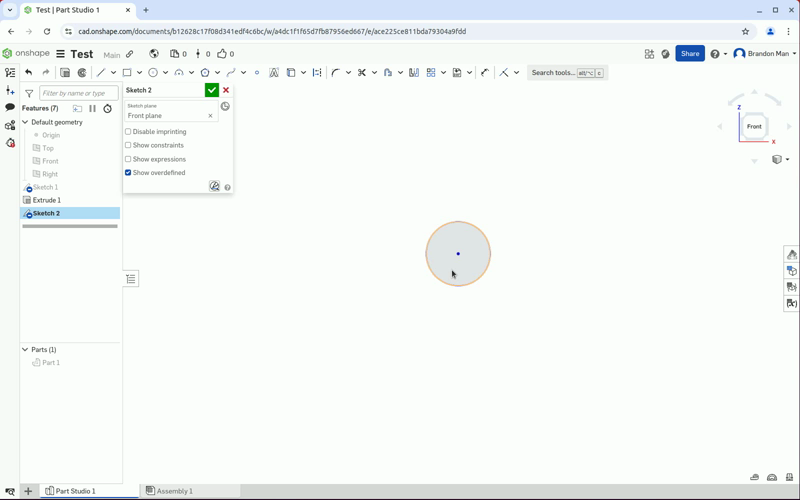
scroll(6)
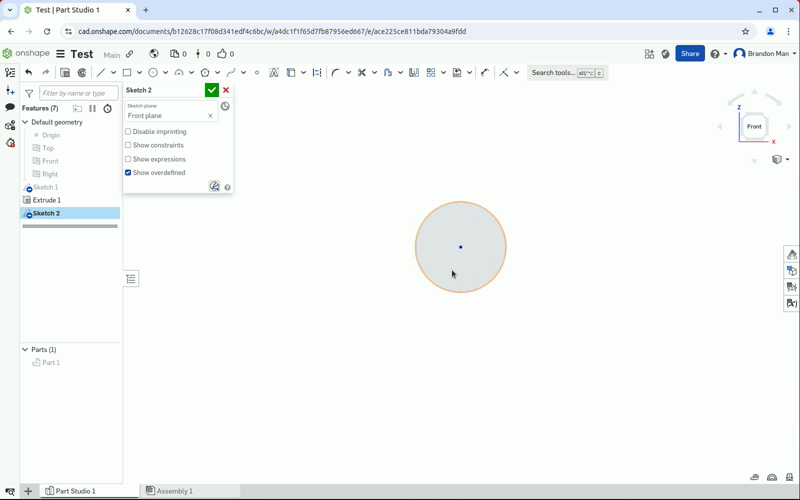
scroll(6)
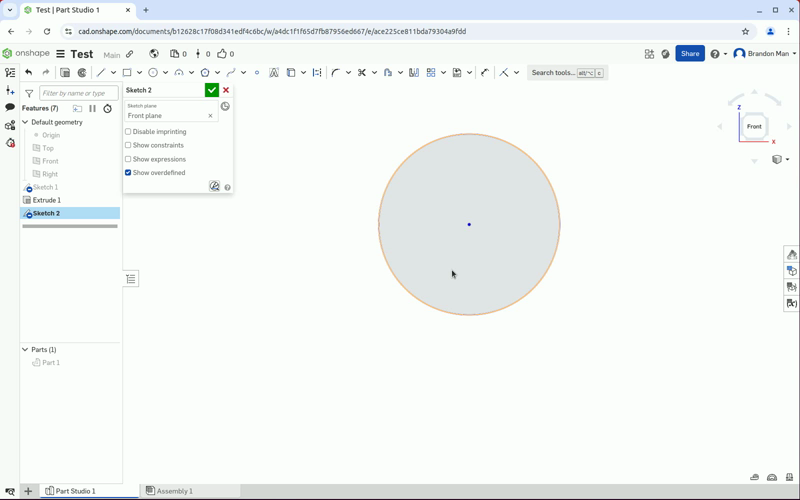
click(452, 269)
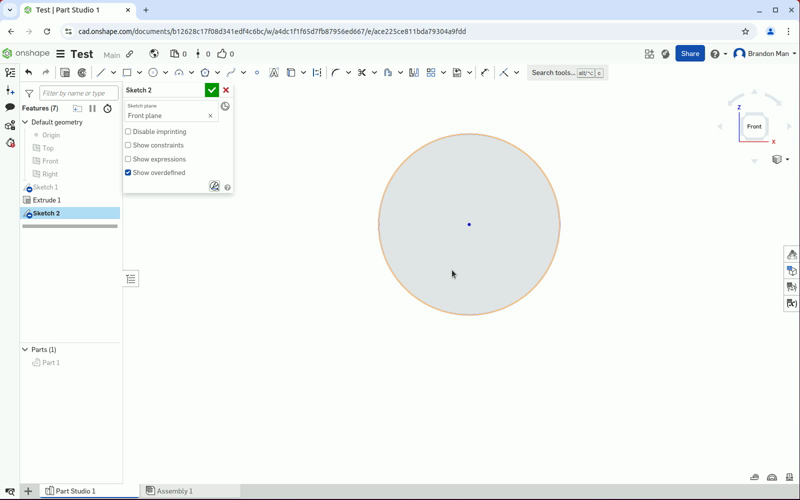
scroll(-6)
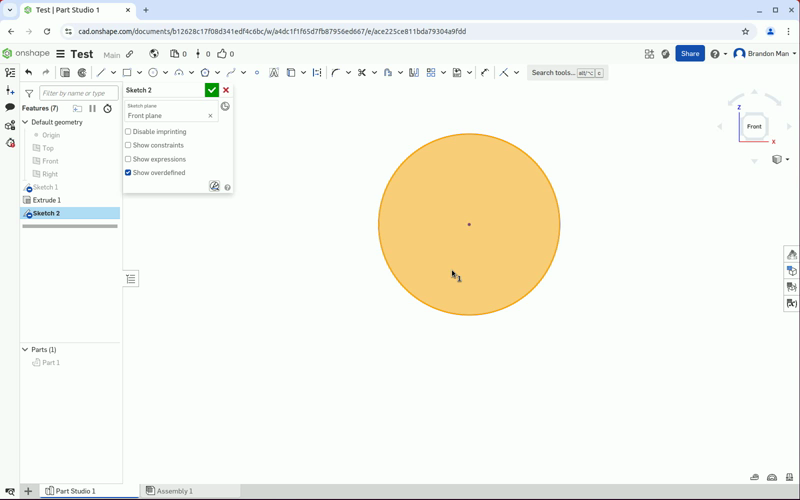
scroll(-6)
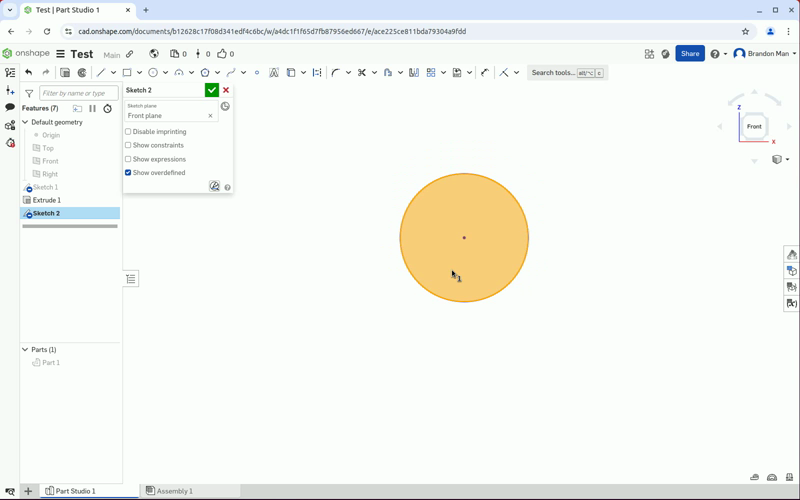
scroll(-6)
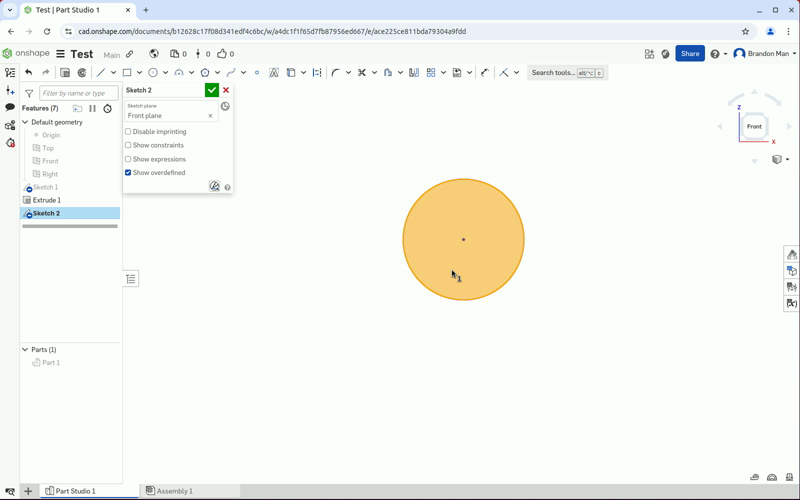
scroll(-6)
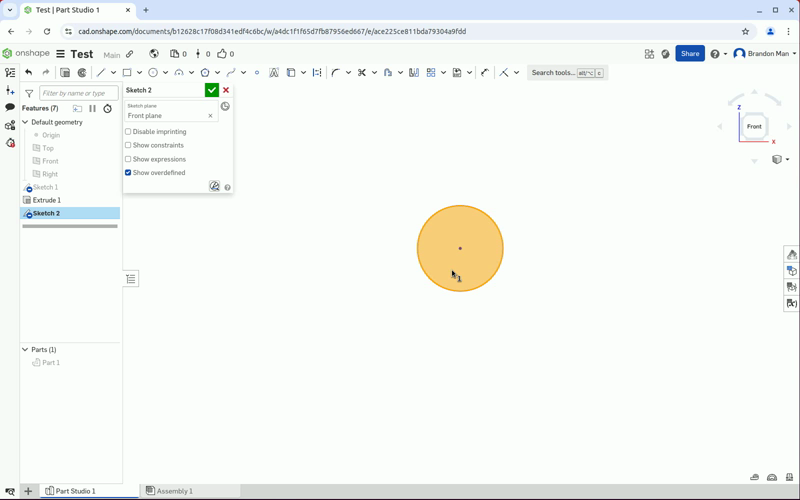
scroll(-6)
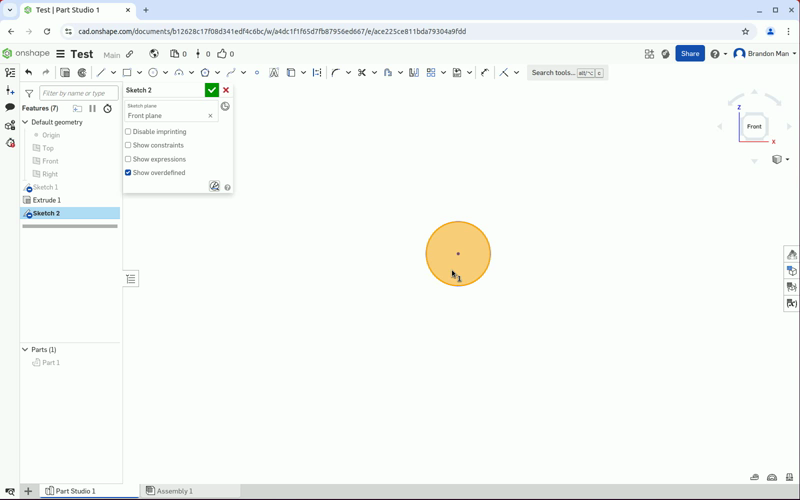
scroll(-6)
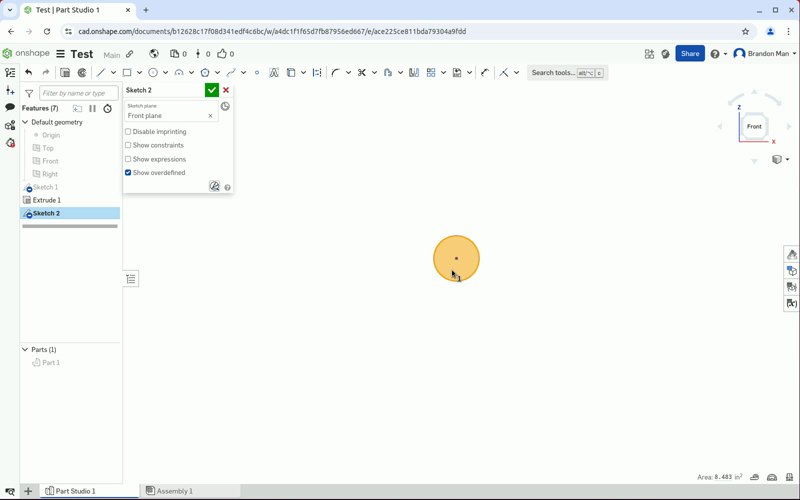
scroll(-6)
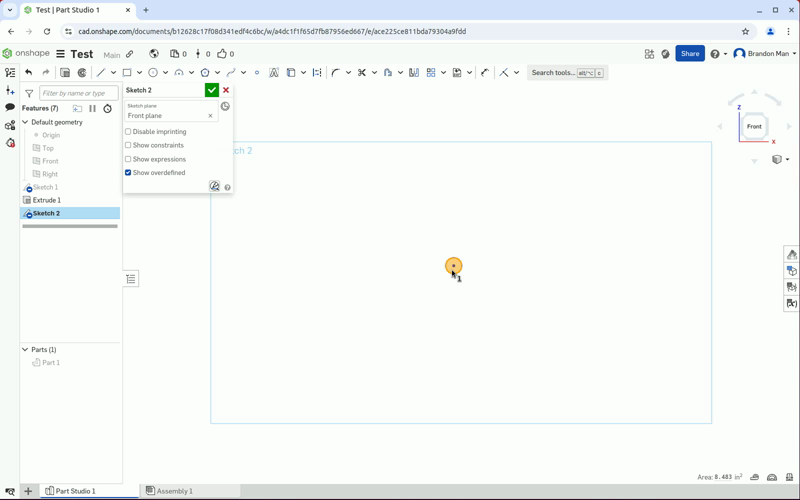
mouse_move(73, 352)
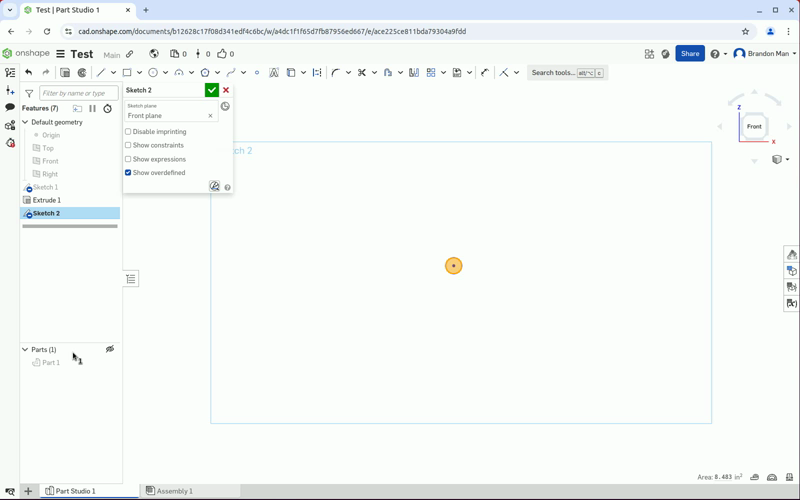
key(shift+y)
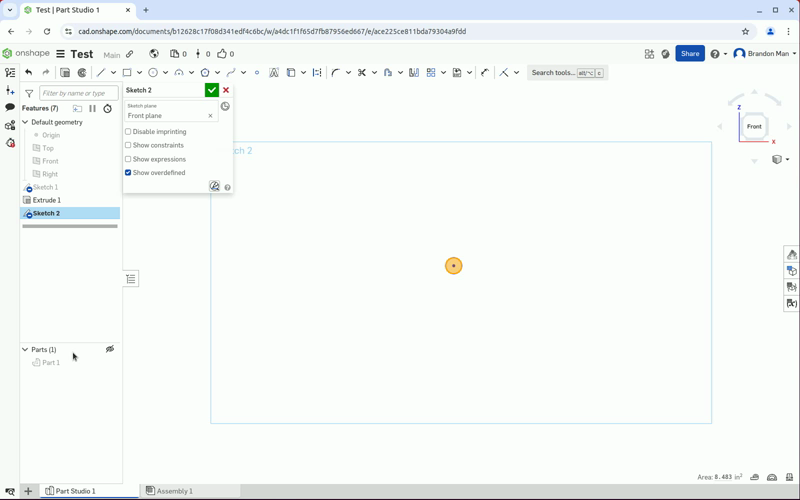
key(shift+e)
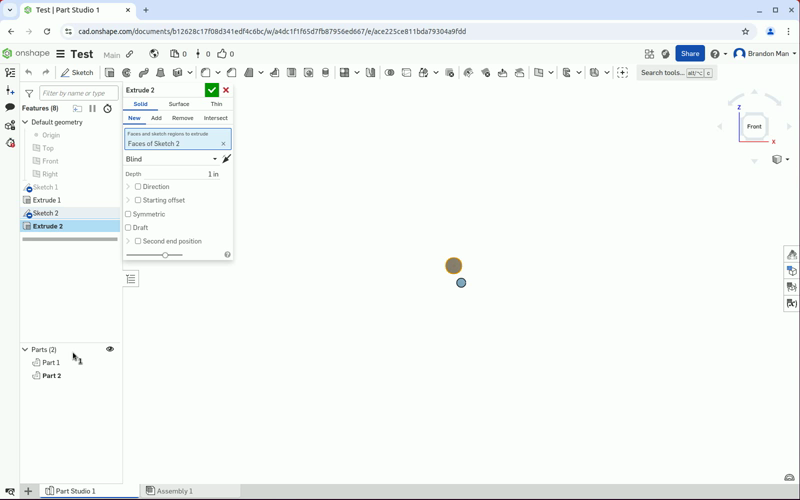
mouse_move(143, 106)
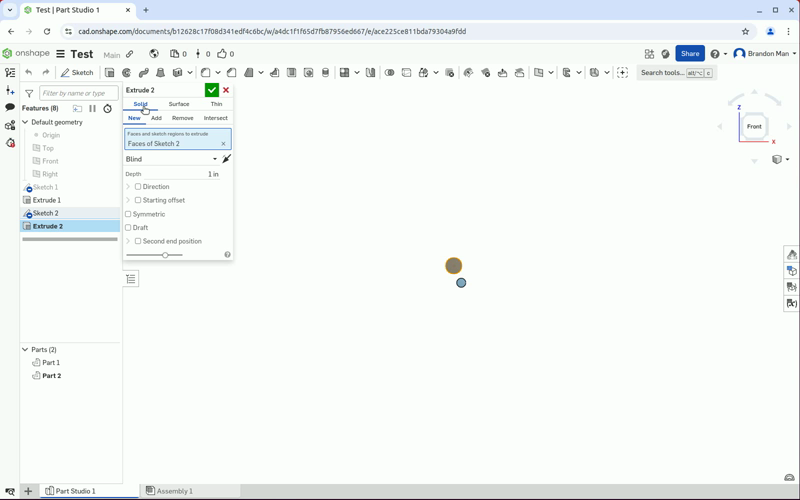
click(143, 106)
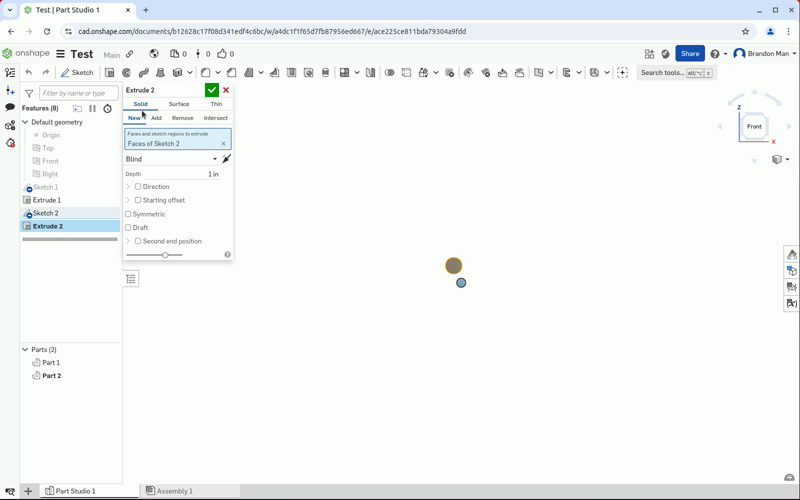
mouse_move(137, 120)
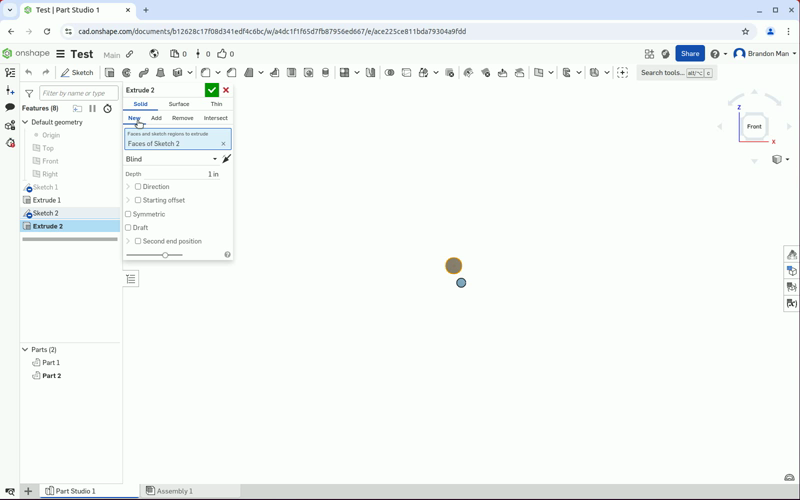
click(137, 120)
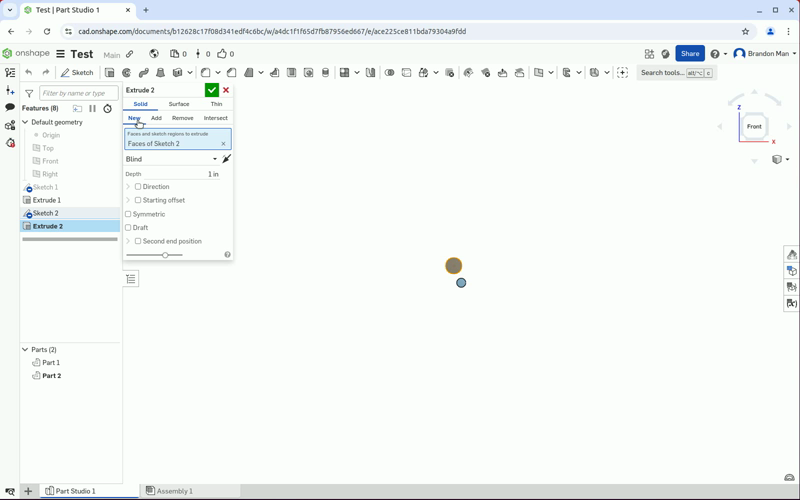
key(tab, 4)
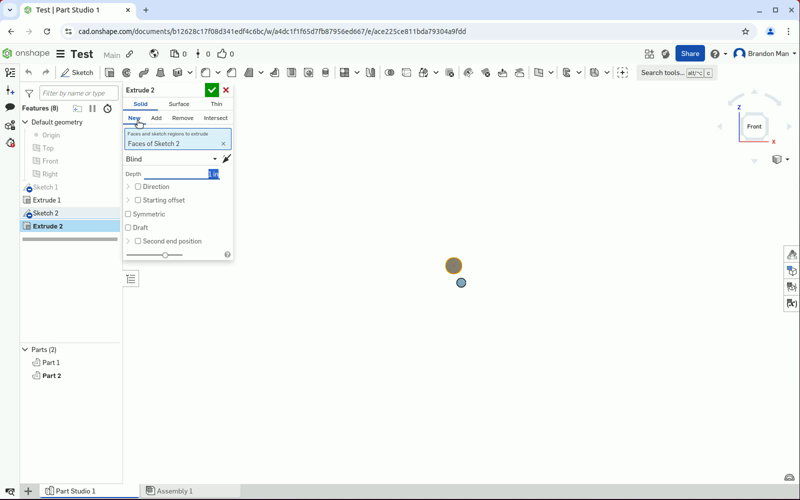
text(46.216)
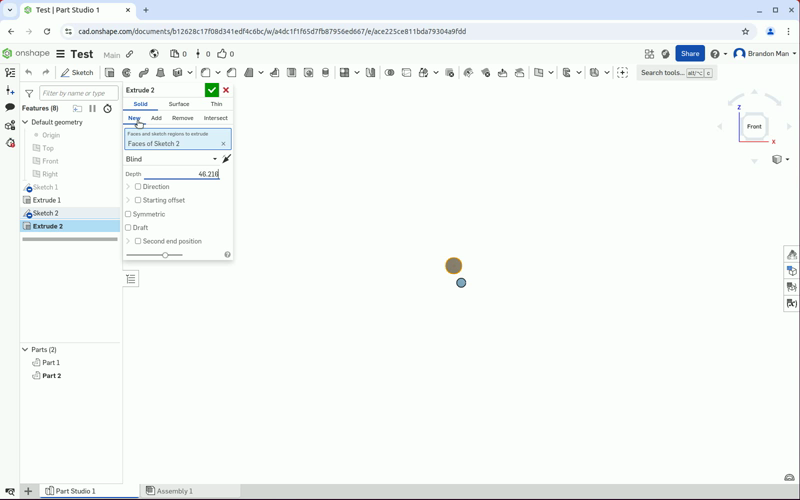
key(tab, 3)
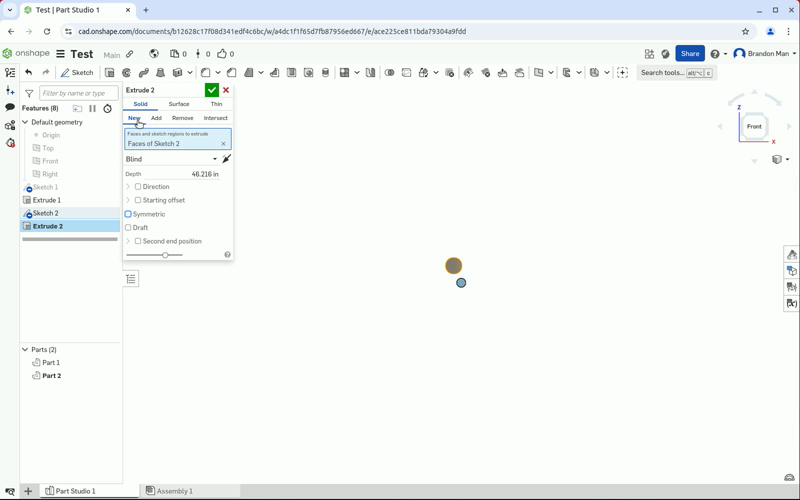
key(space)
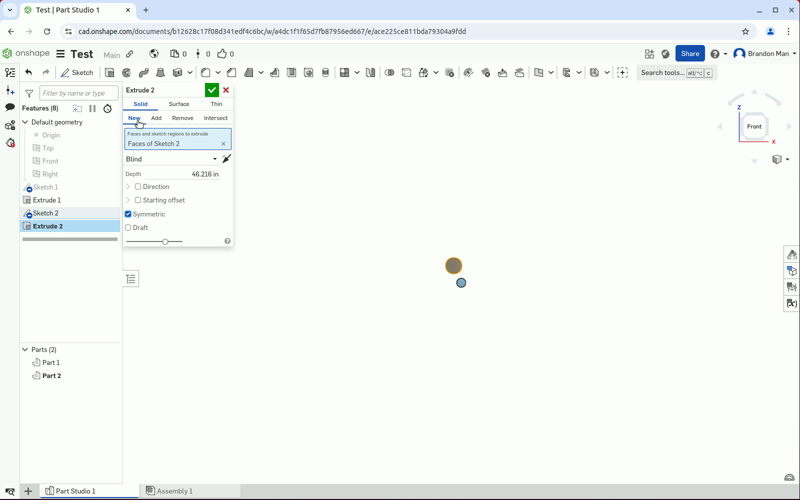
key(enter)
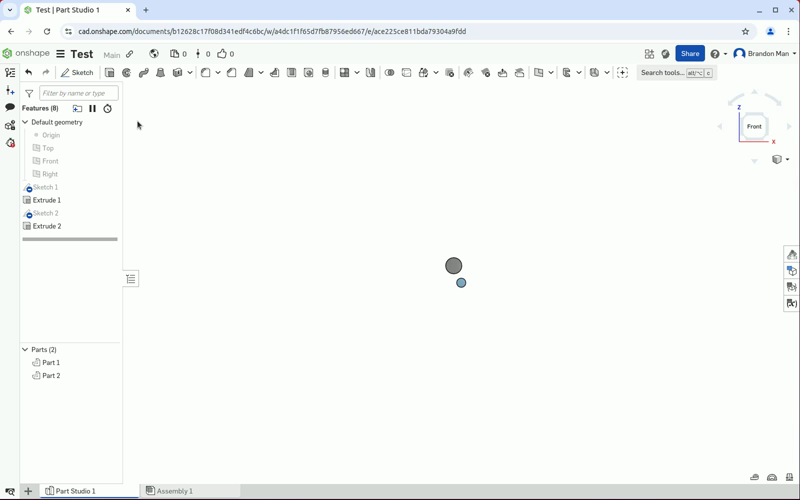
key(shift+h)
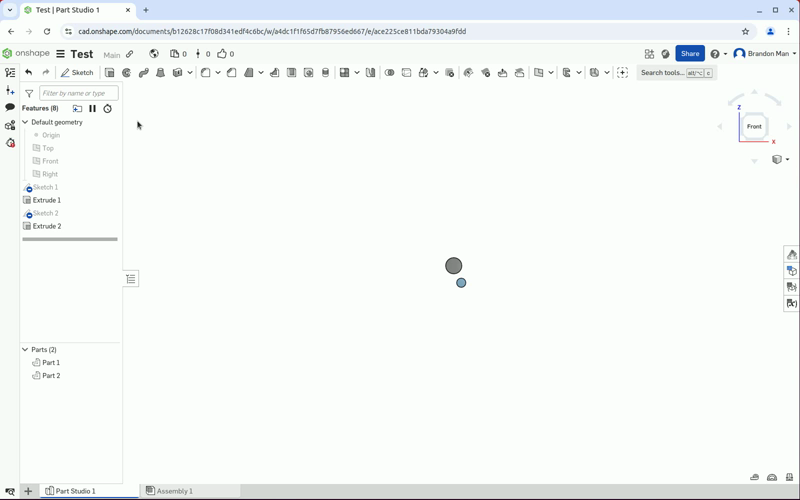
key(shift+h)
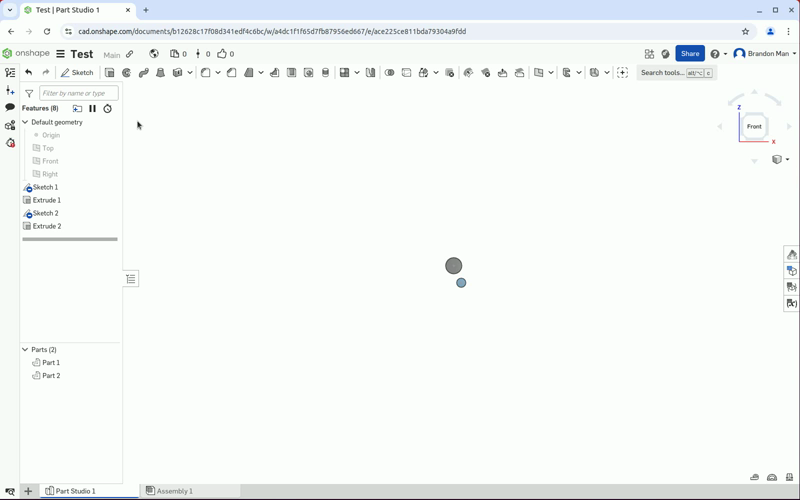
key(shift+7)
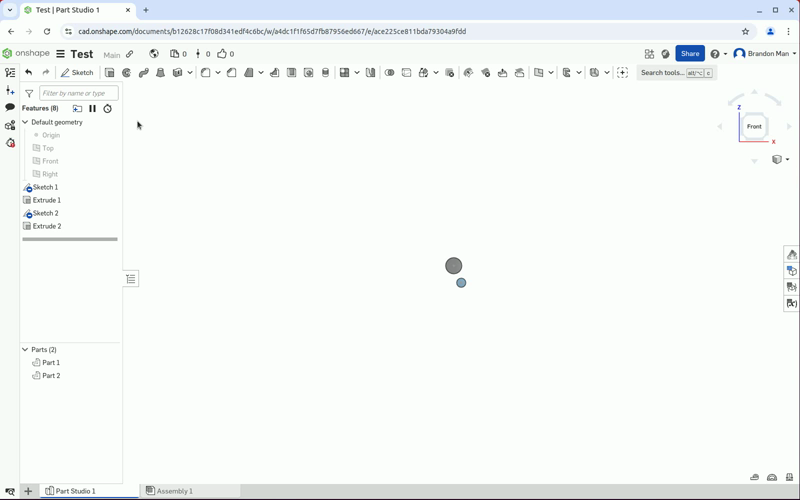
key(left, 2)
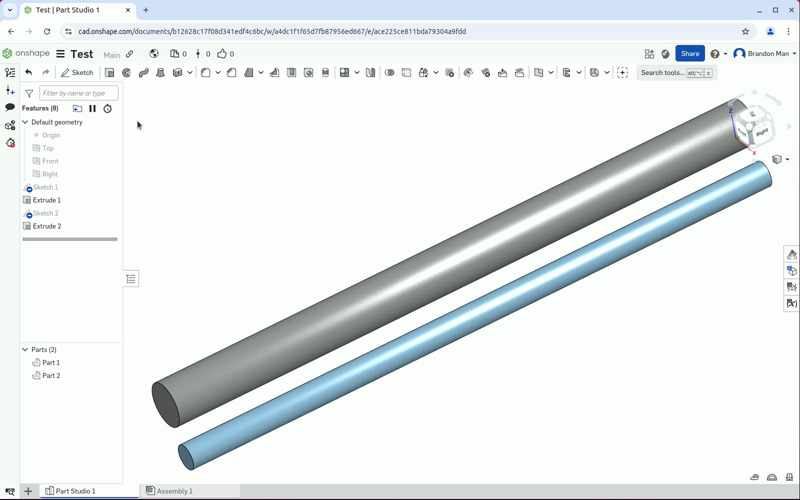
key(down, 2)
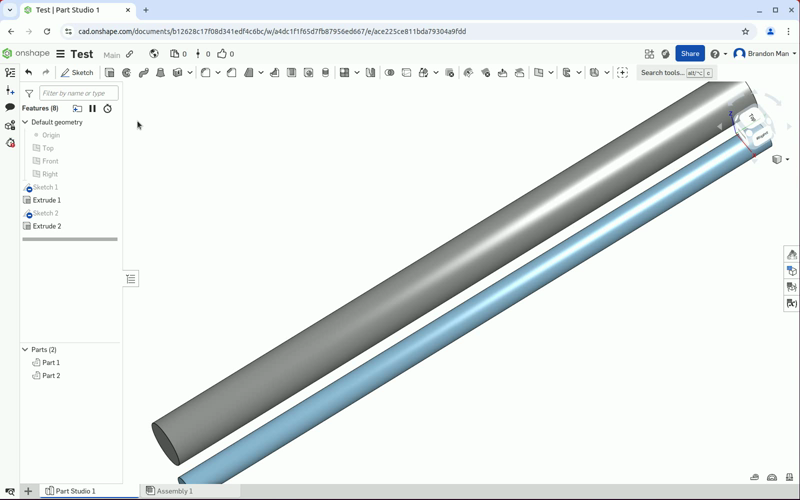
key(up, 2)
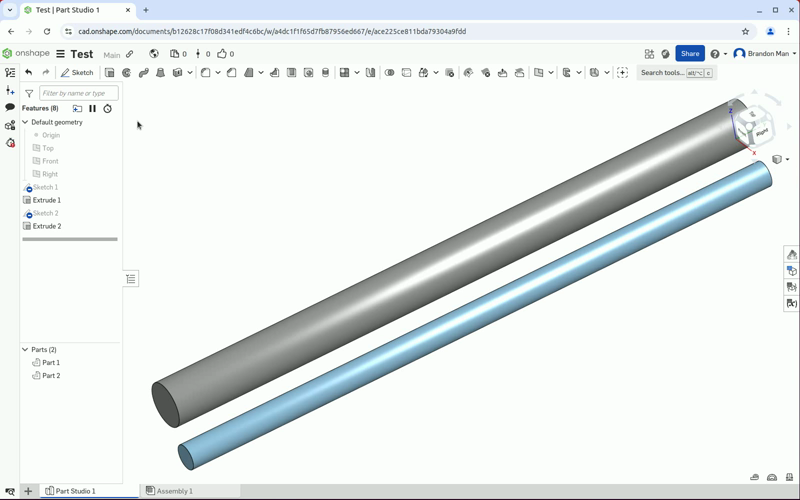
key(right, 2)
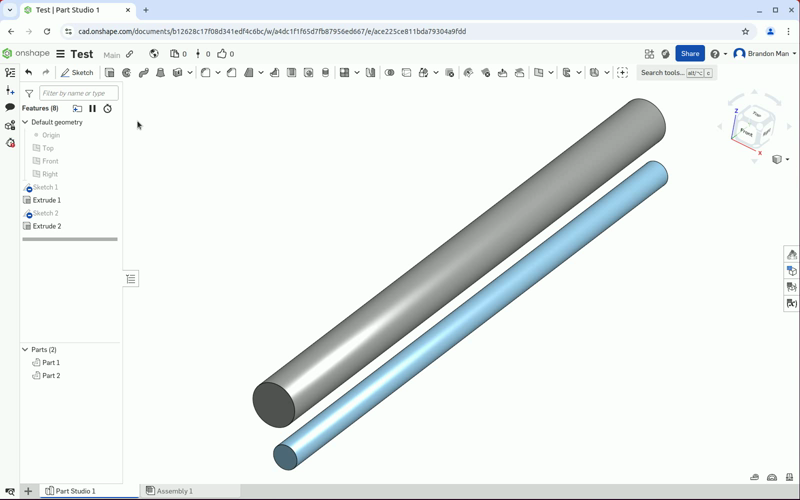
mouse_move(73, 189)
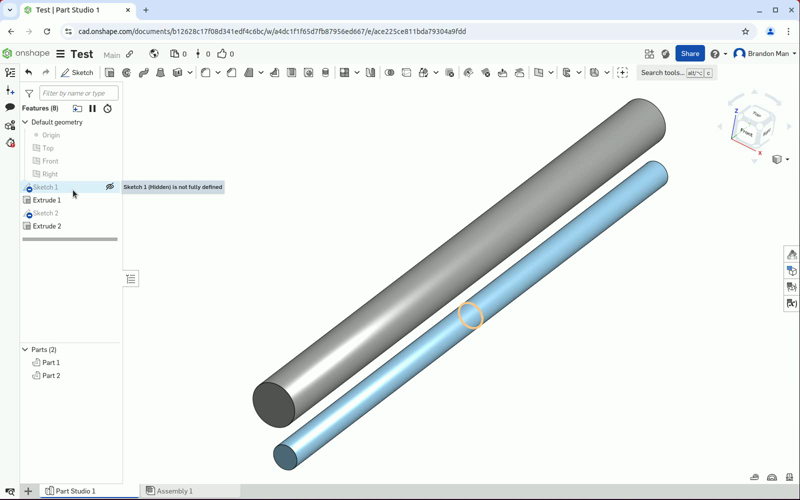
click(73, 189)